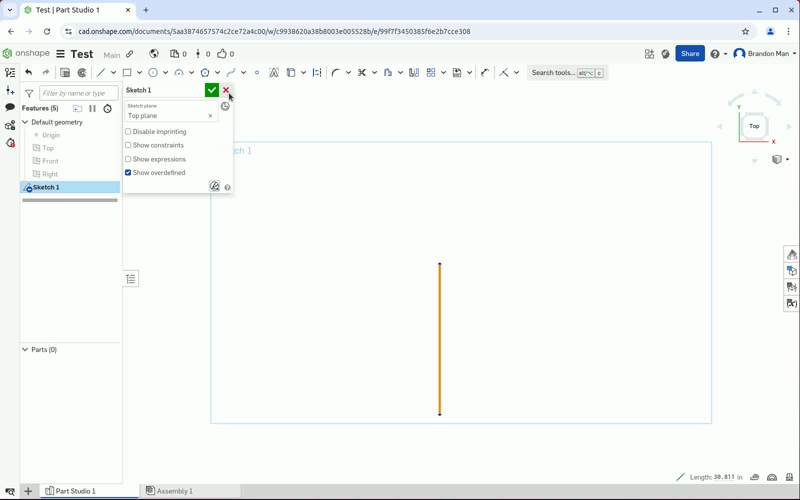
key(shift+h)
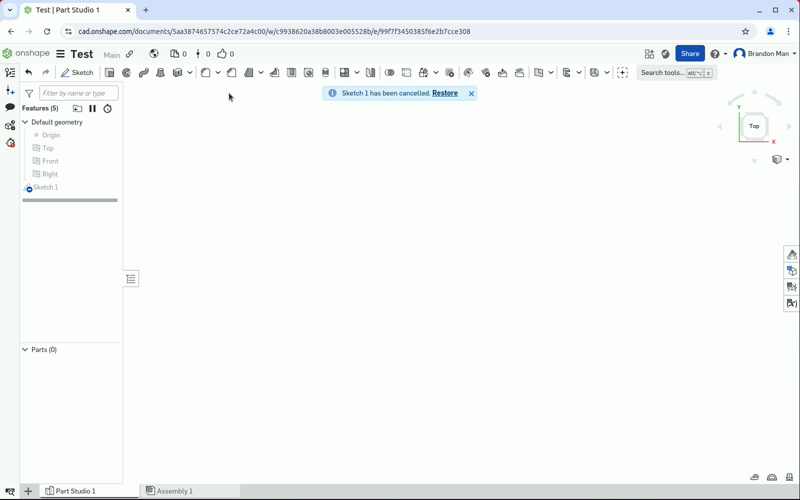
mouse_move(73, 352)
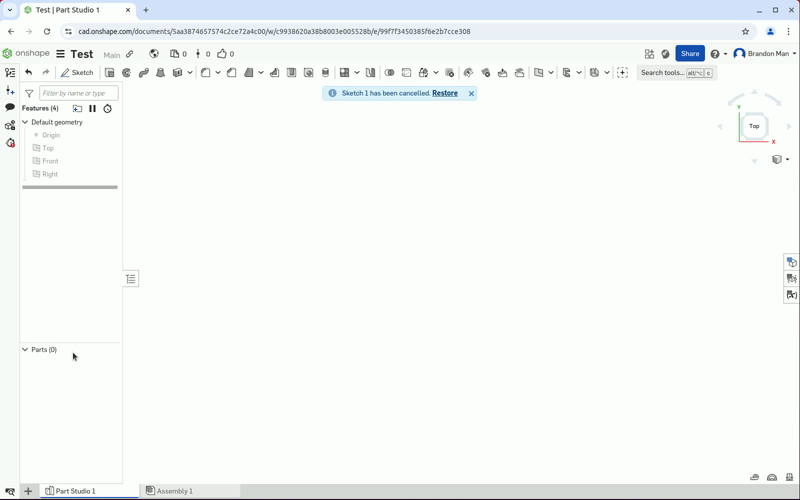
key(y)
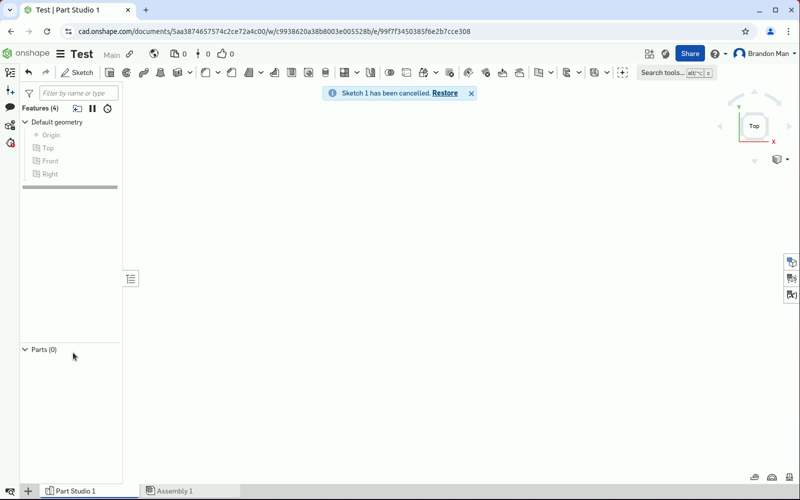
key(shift+p)
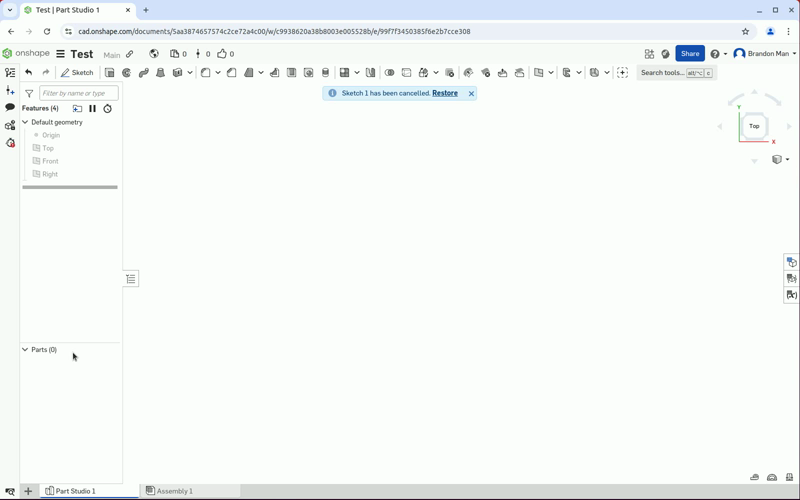
key(space)
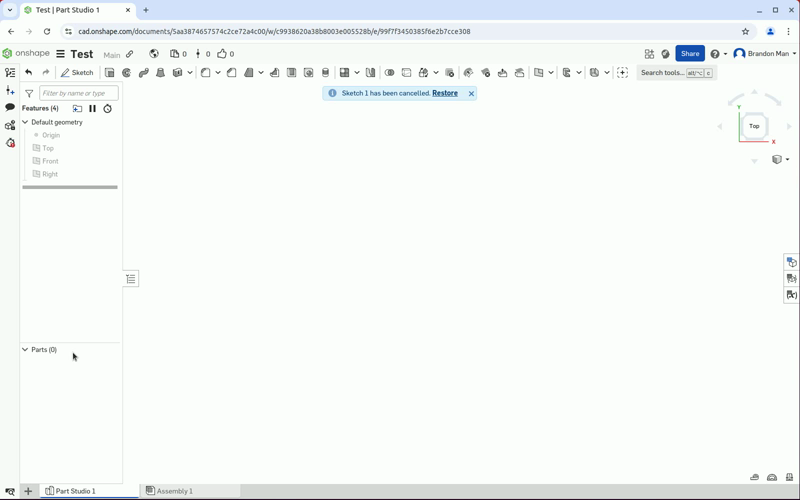
key_down(shift)
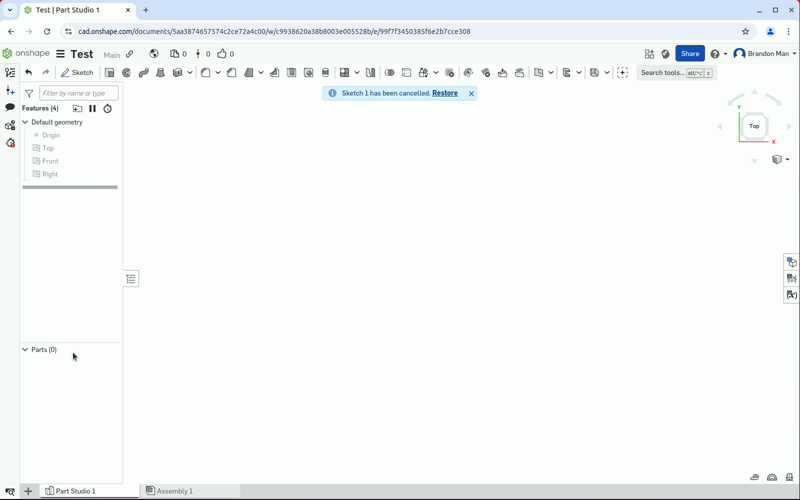
key(up)
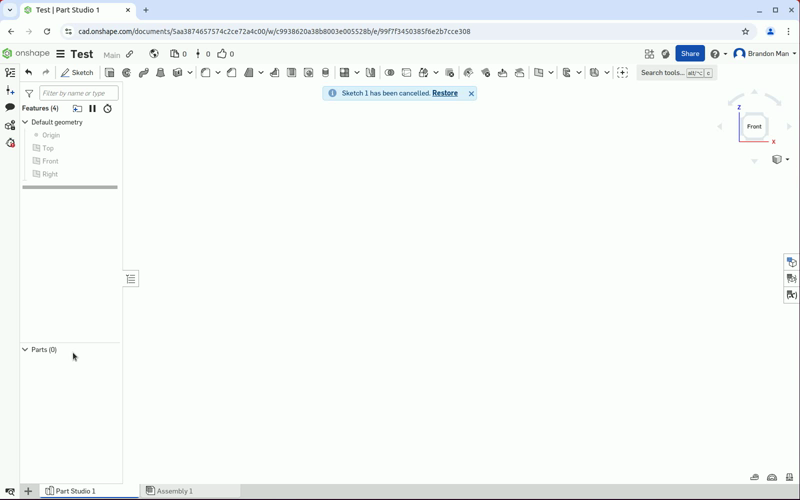
key_up(shift)
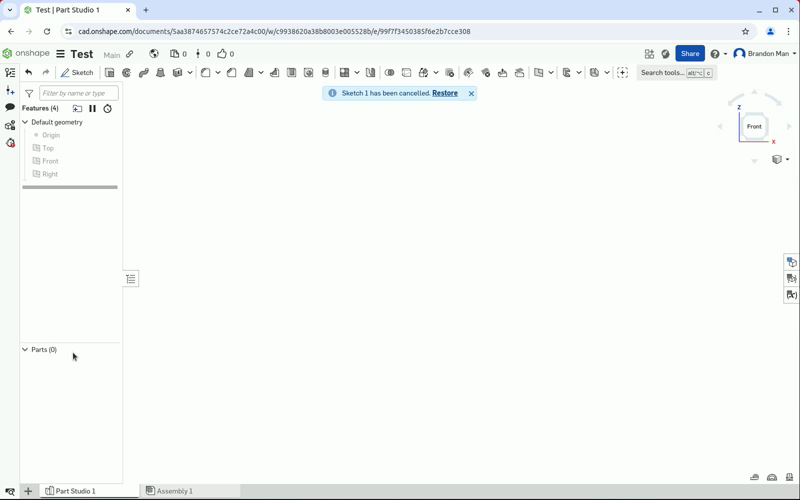
mouse_move(73, 352)
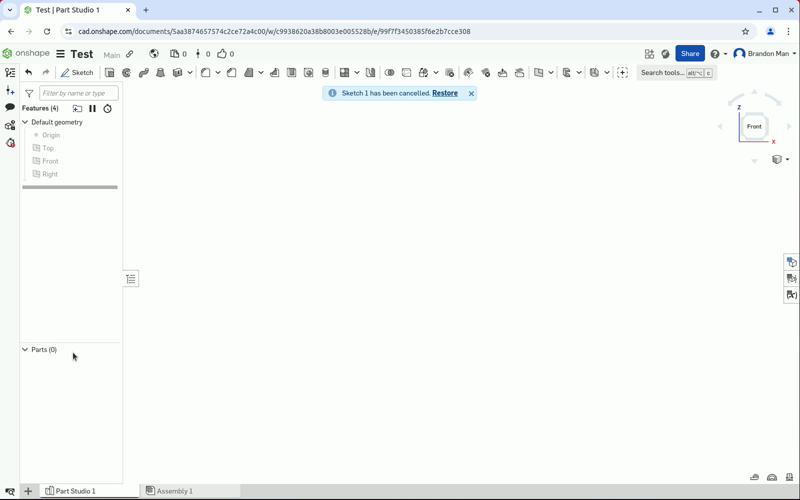
key(shift+y)
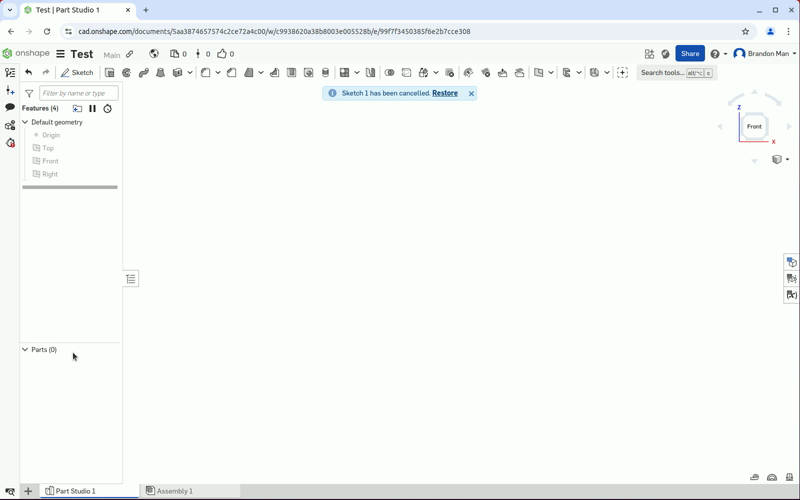
key(shift+s)
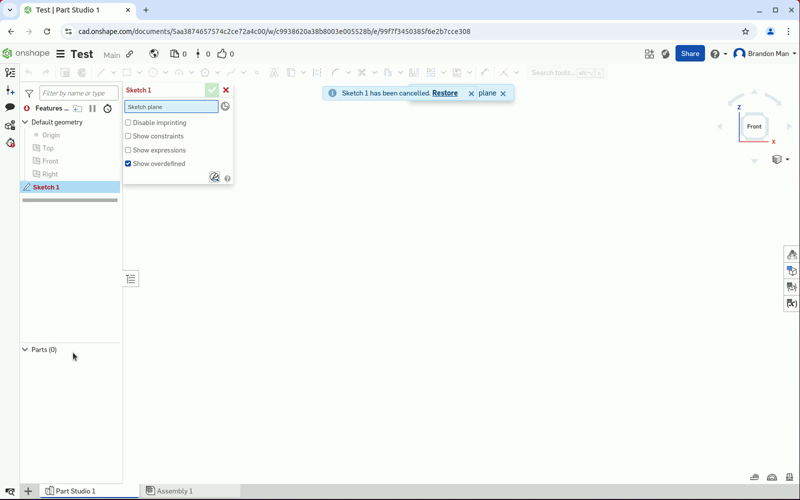
mouse_move(73, 163)
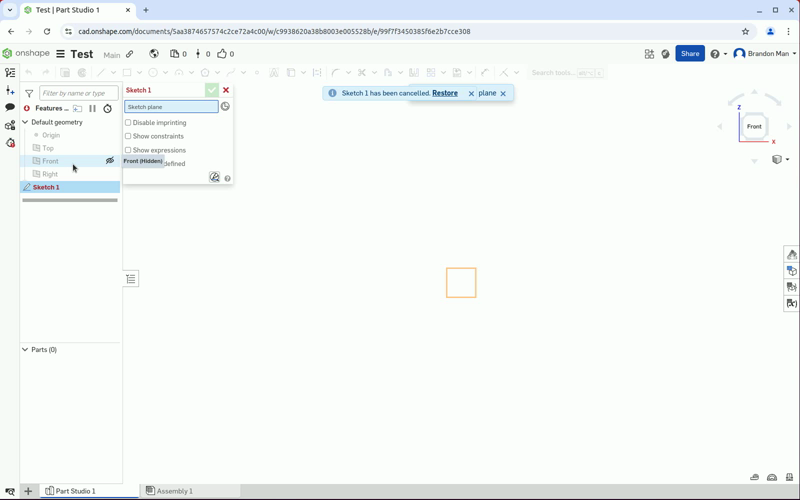
click(73, 163)
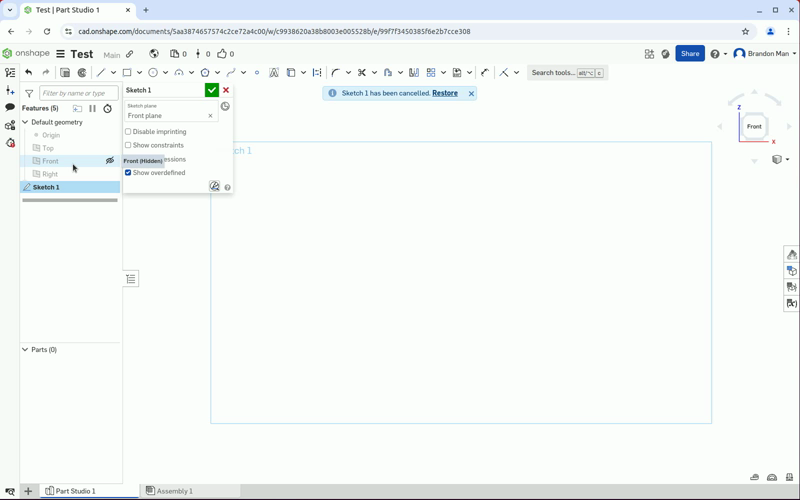
mouse_move(73, 352)
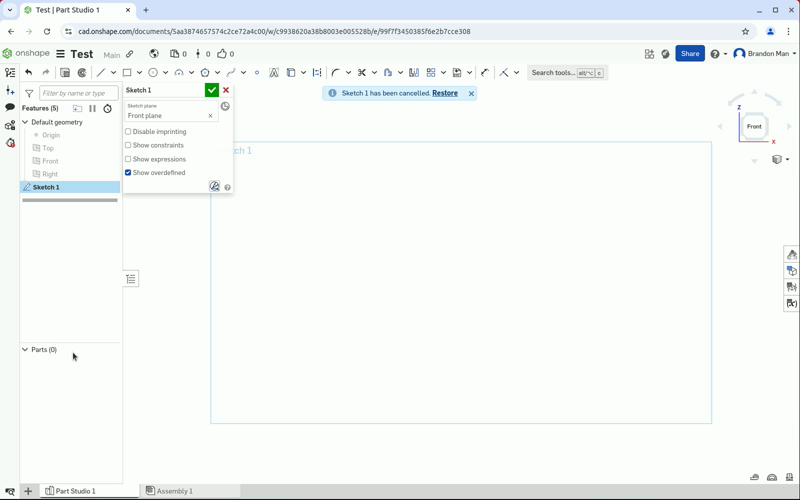
key(y)
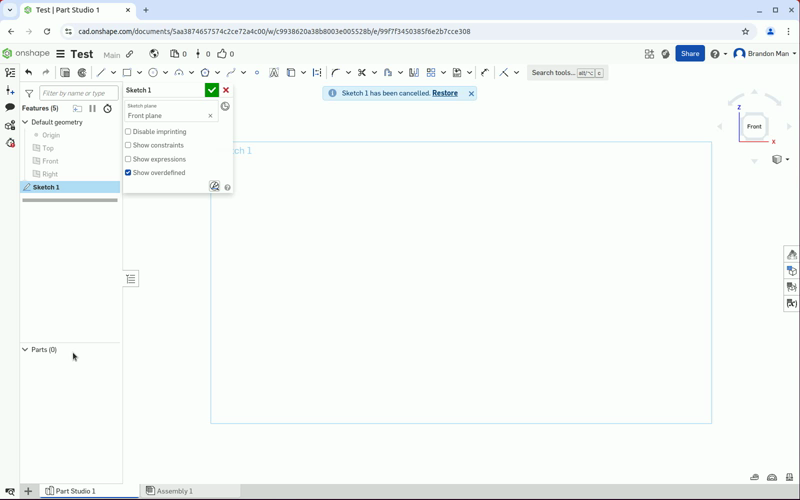
key(l)
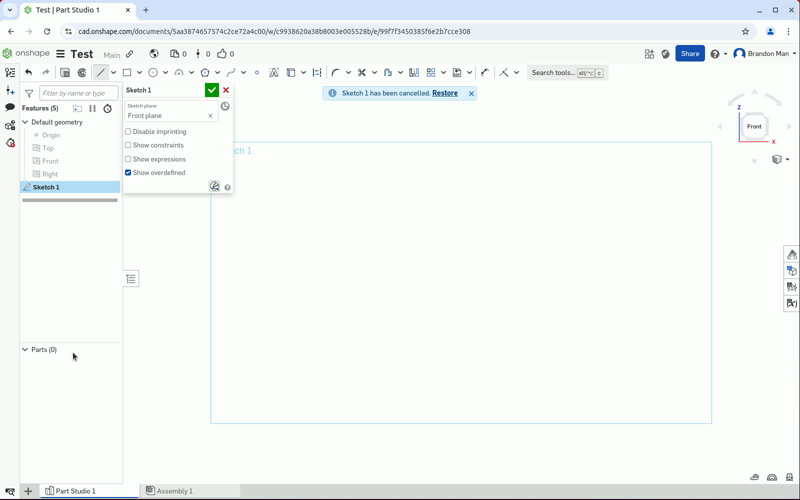
key_down(shift)
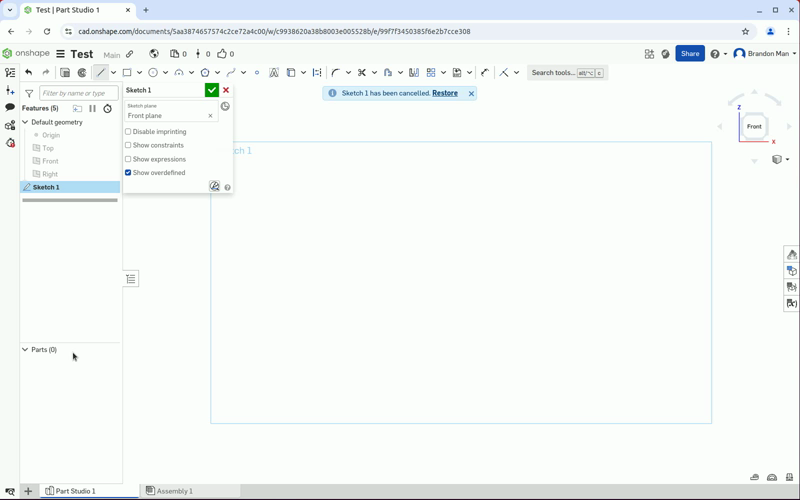
mouse_move(348, 308)
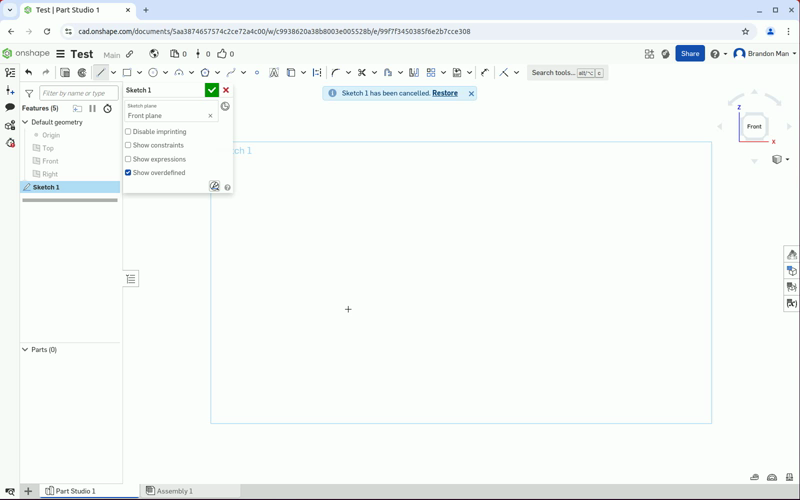
click(348, 308)
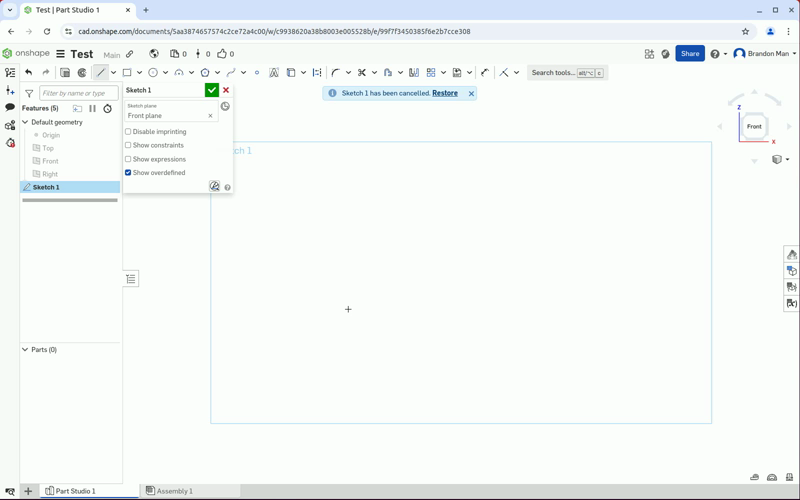
key_up(shift)
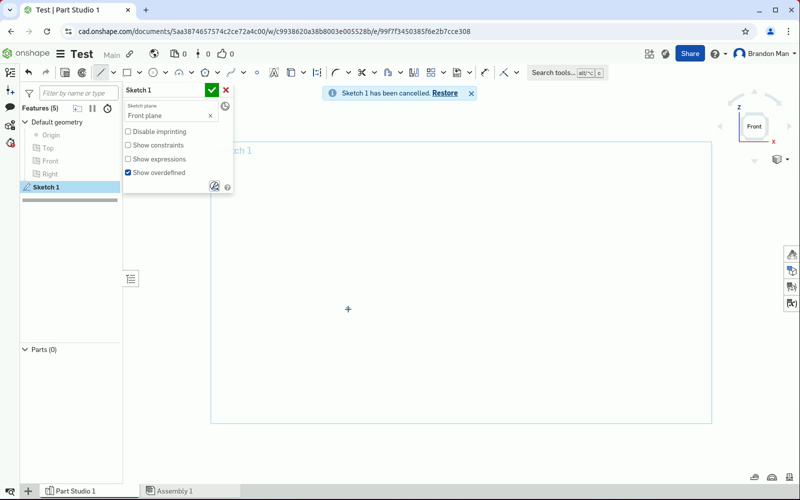
key_down(shift)
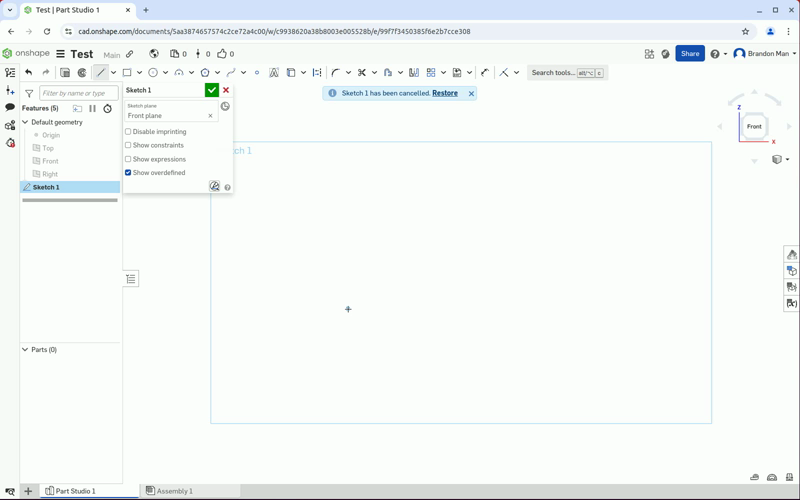
mouse_move(378, 308)
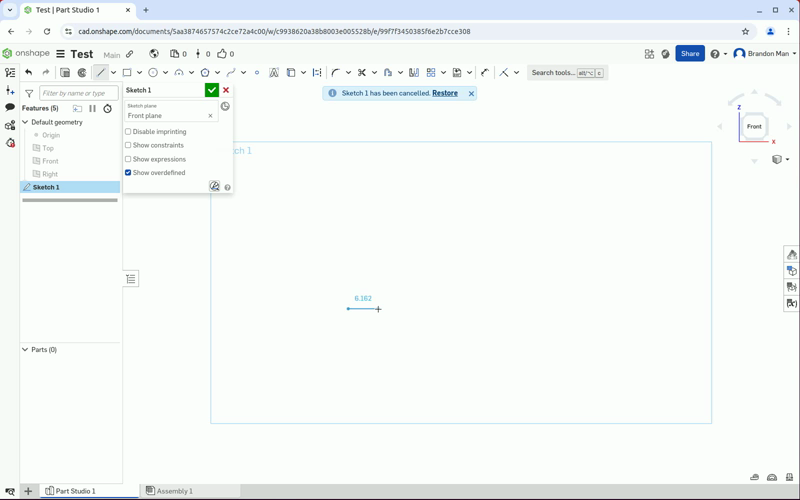
mouse_move(375, 308)
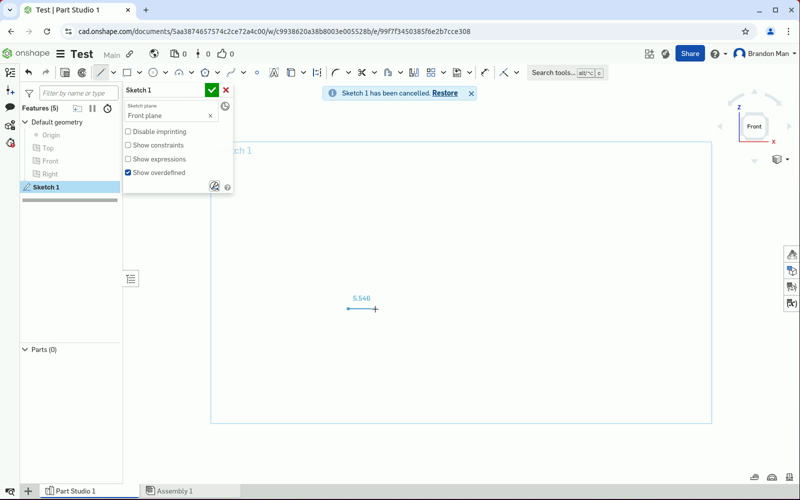
click(375, 308)
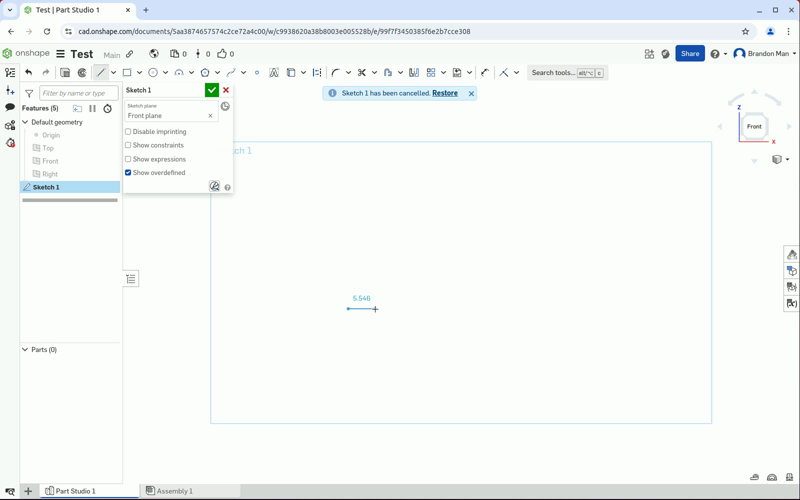
key_up(shift)
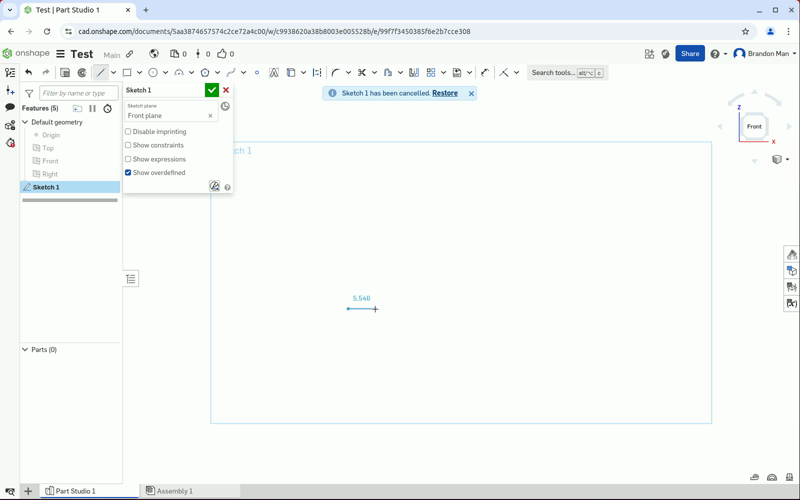
key_down(shift)
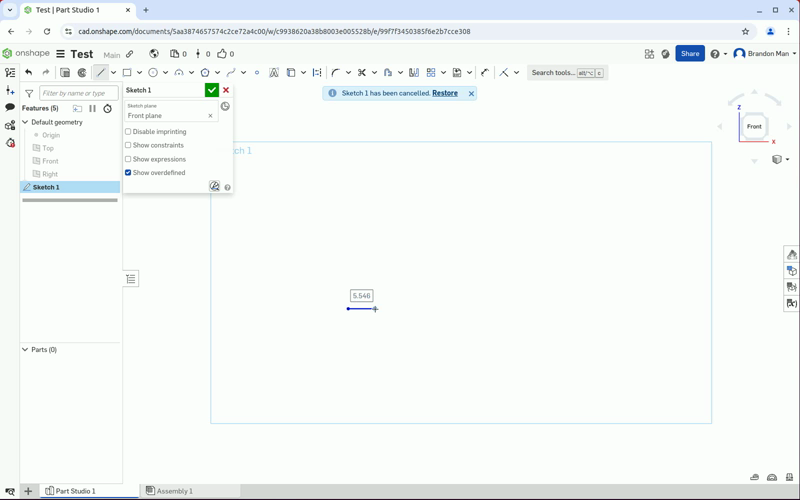
mouse_move(375, 242)
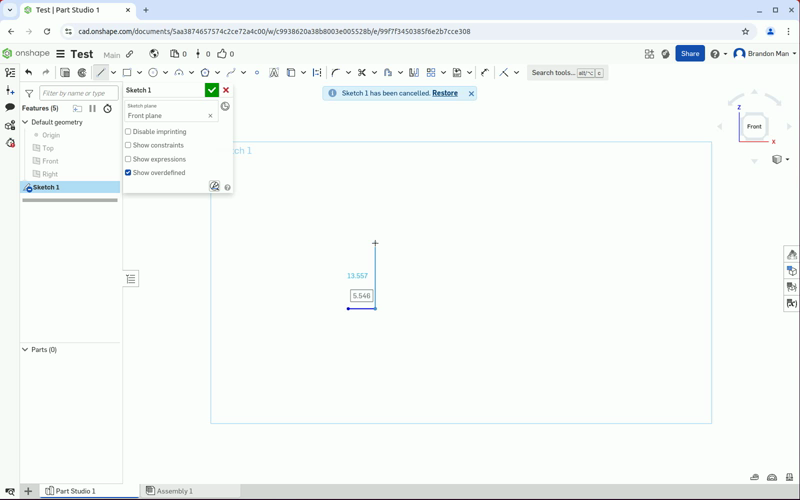
click(375, 242)
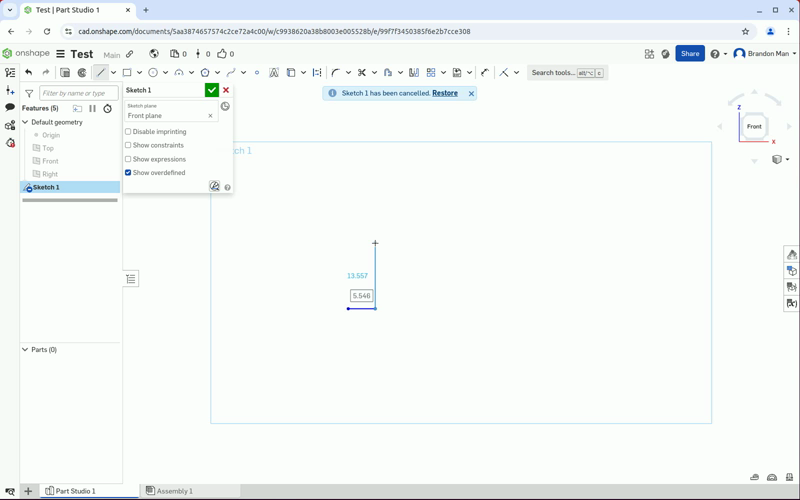
key_up(shift)
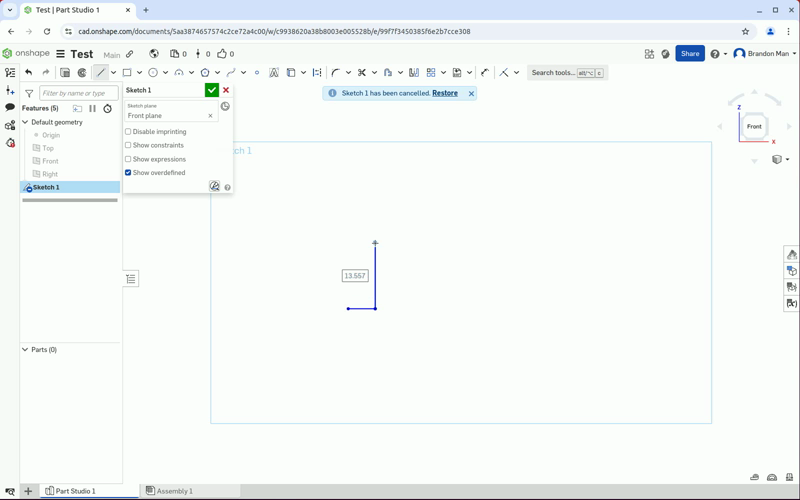
key_down(shift)
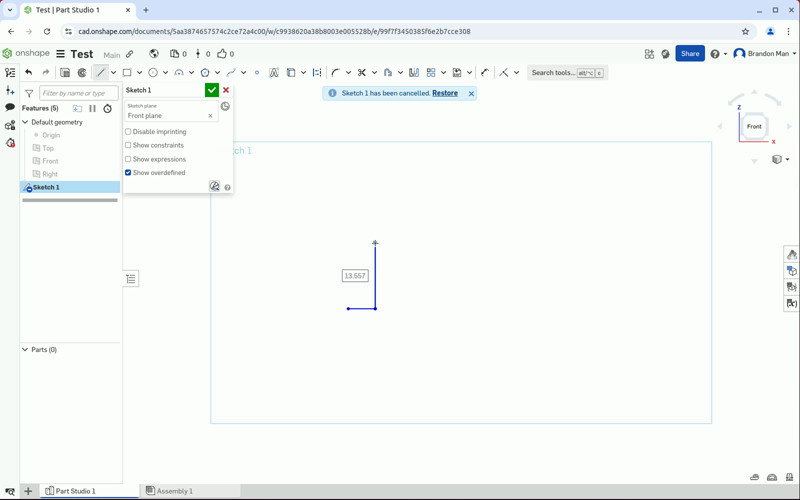
mouse_move(405, 242)
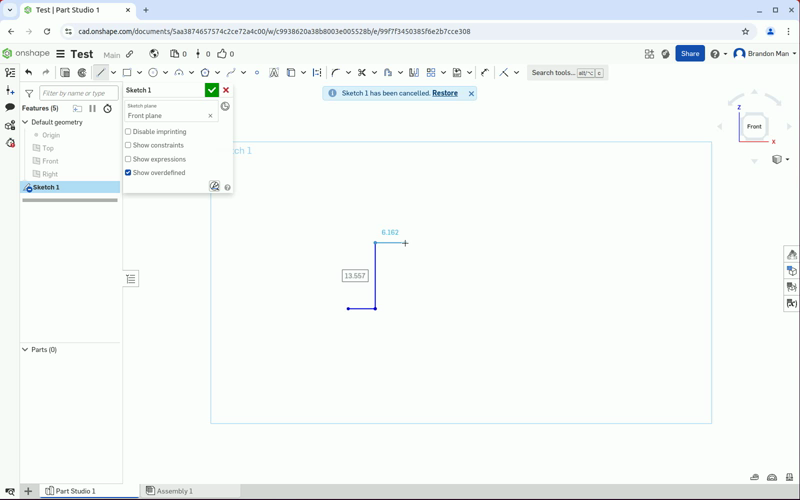
mouse_move(348, 242)
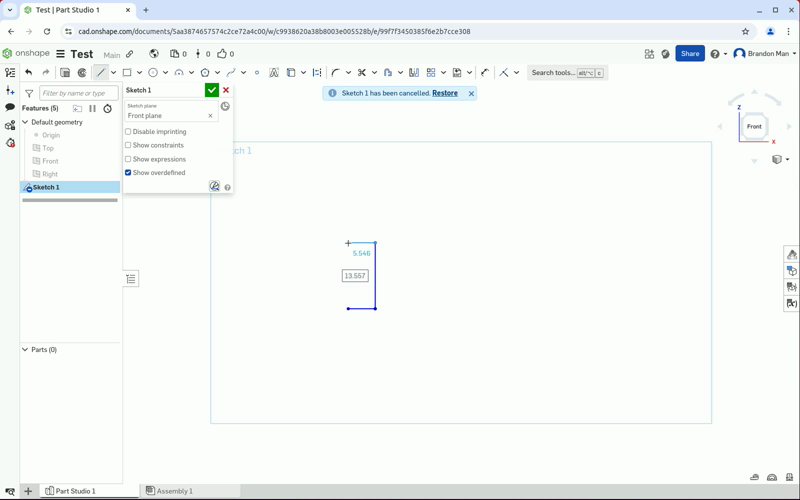
click(348, 242)
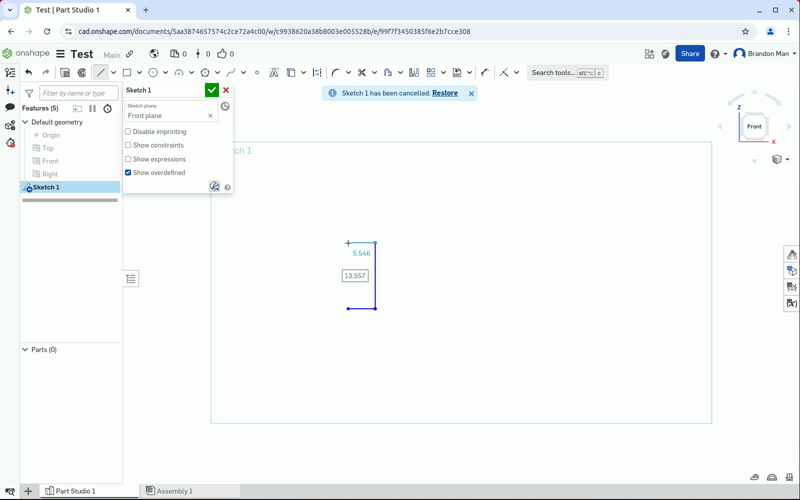
key_up(shift)
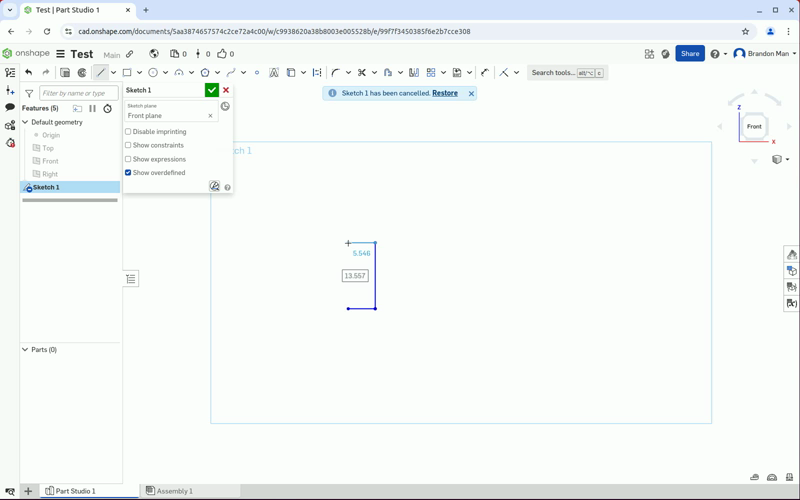
key_down(shift)
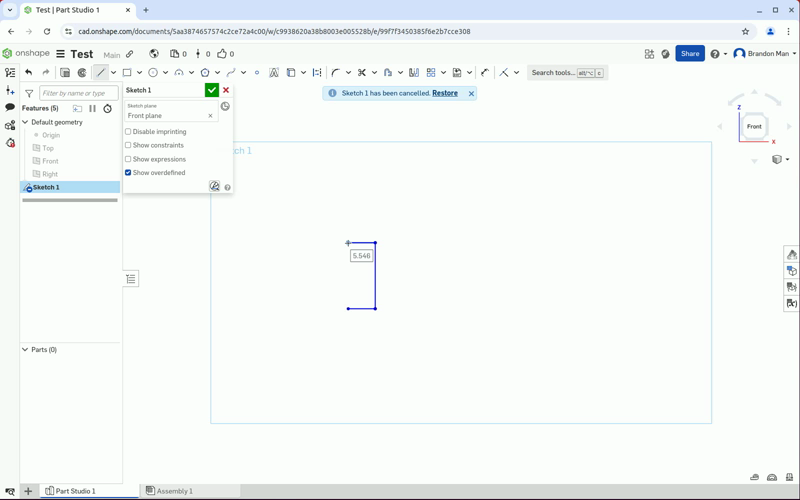
mouse_move(348, 308)
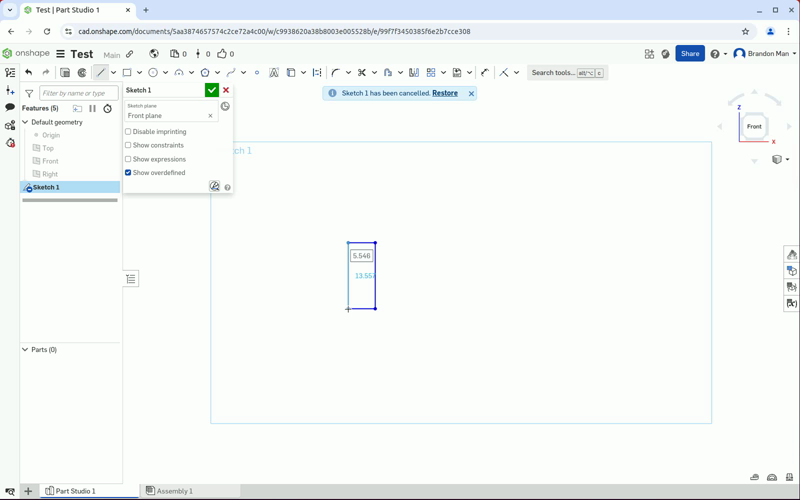
key_up(shift)
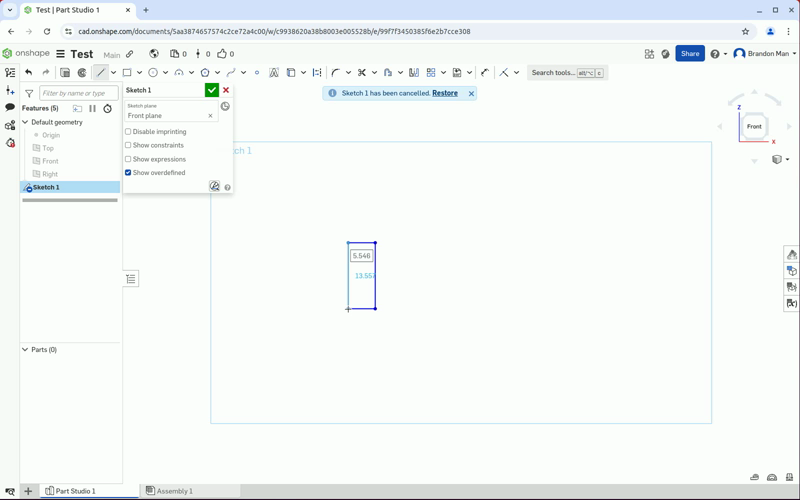
click(348, 308)
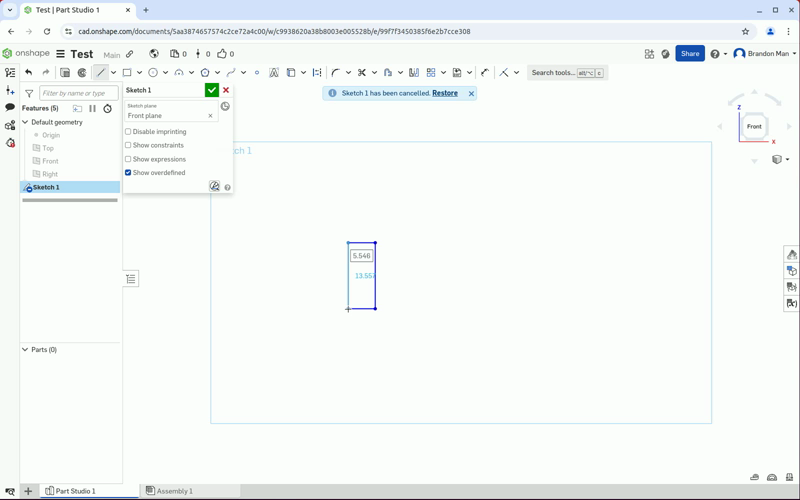
key(esc)
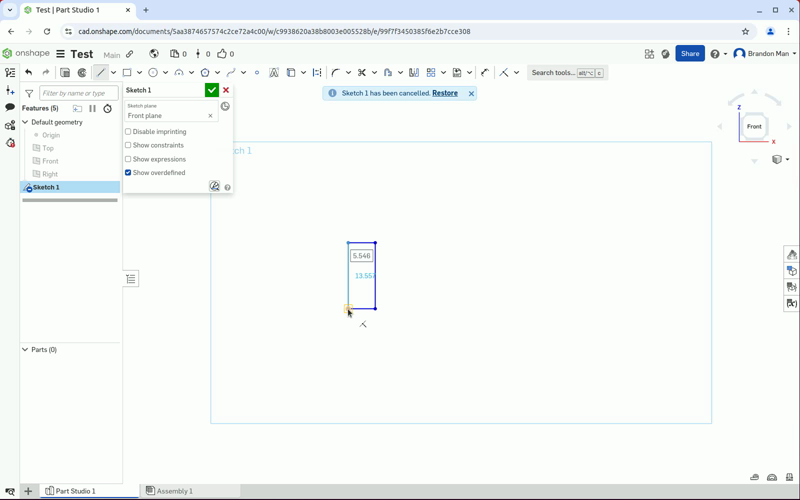
mouse_move(354, 274)
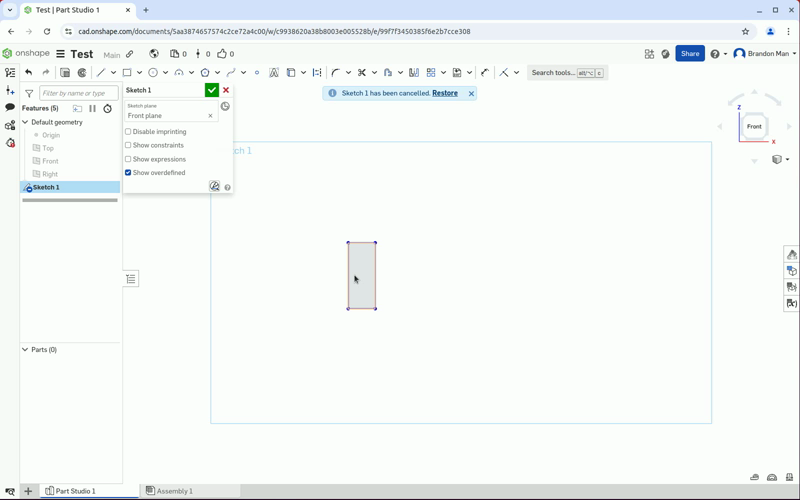
scroll(6)
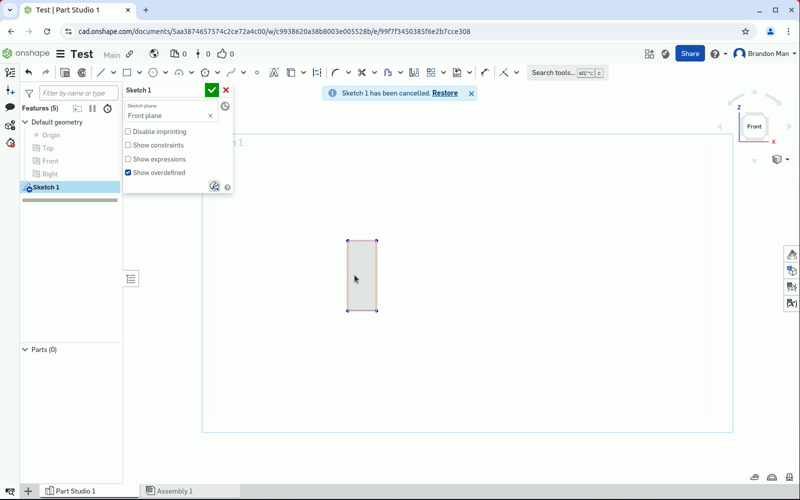
scroll(6)
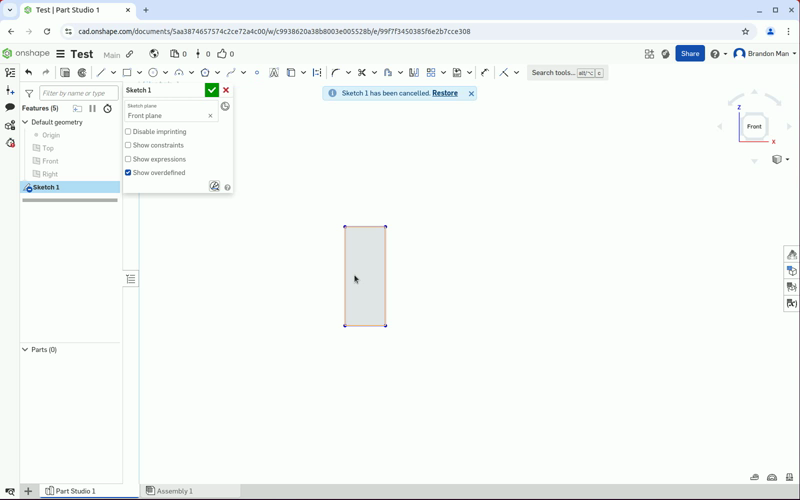
scroll(6)
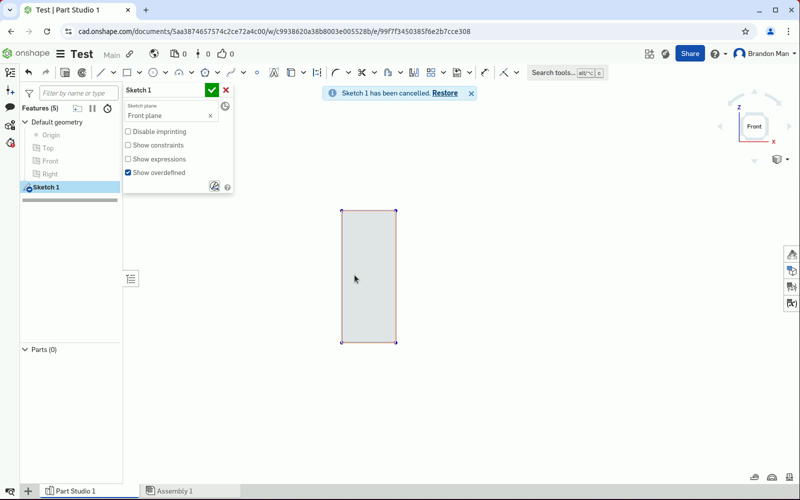
scroll(6)
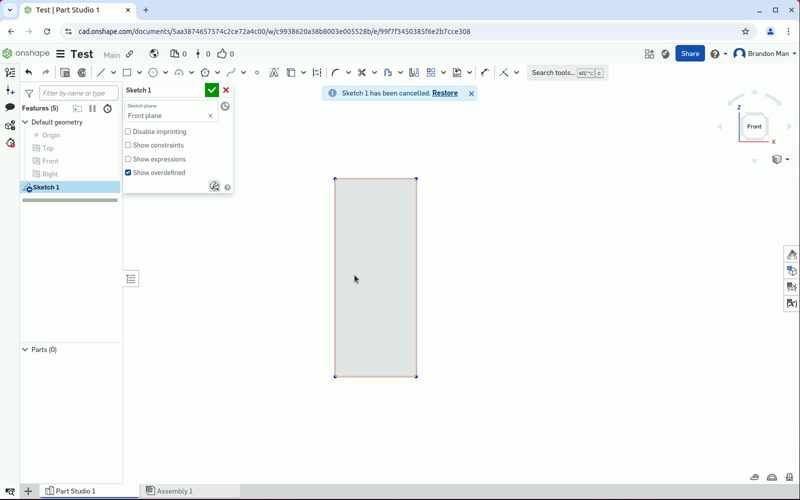
scroll(6)
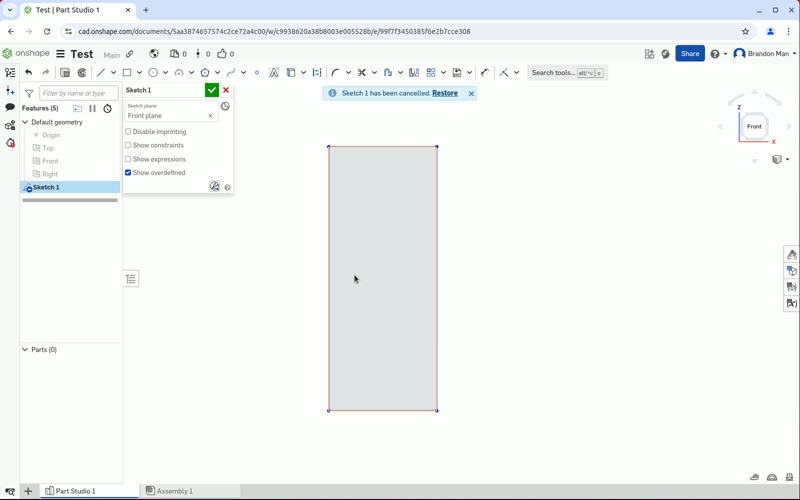
scroll(6)
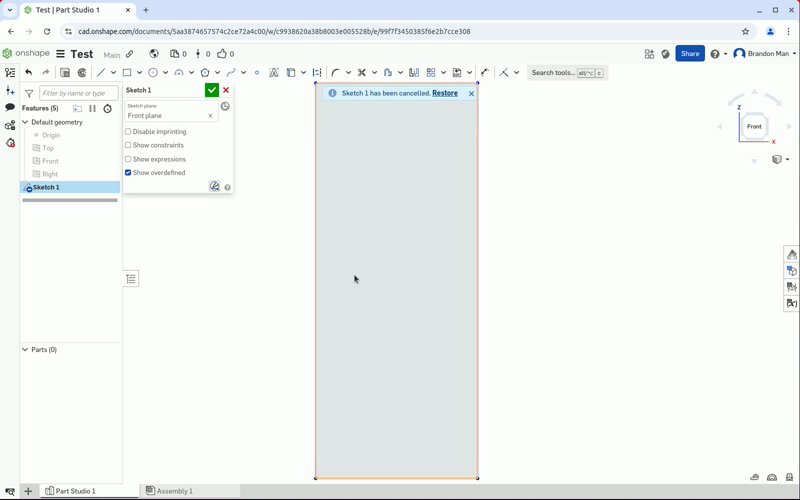
scroll(6)
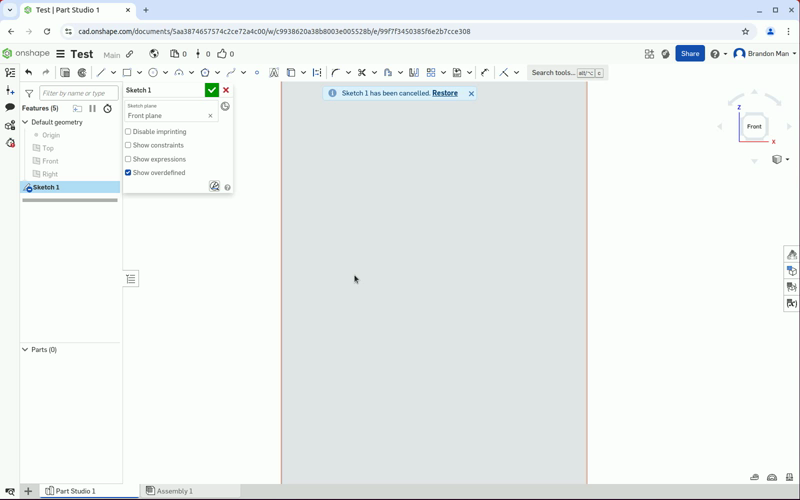
click(354, 274)
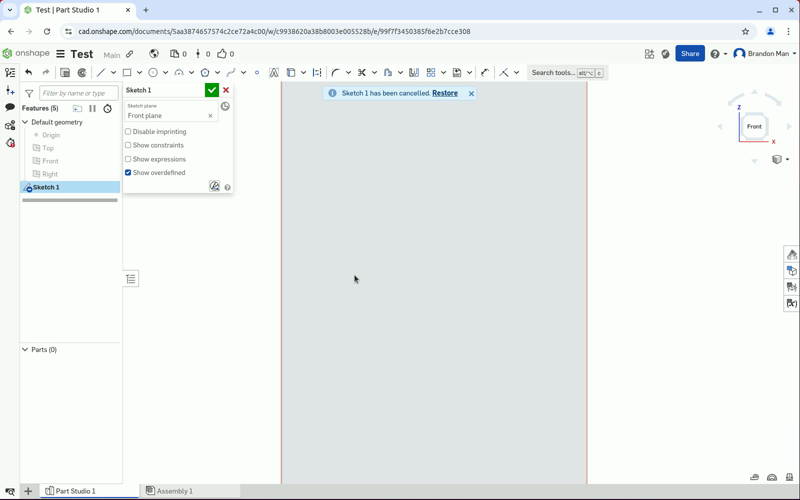
scroll(-6)
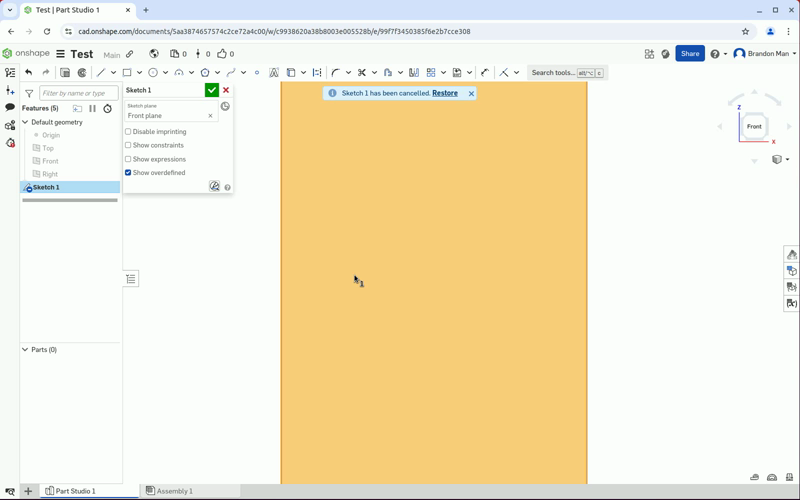
scroll(-6)
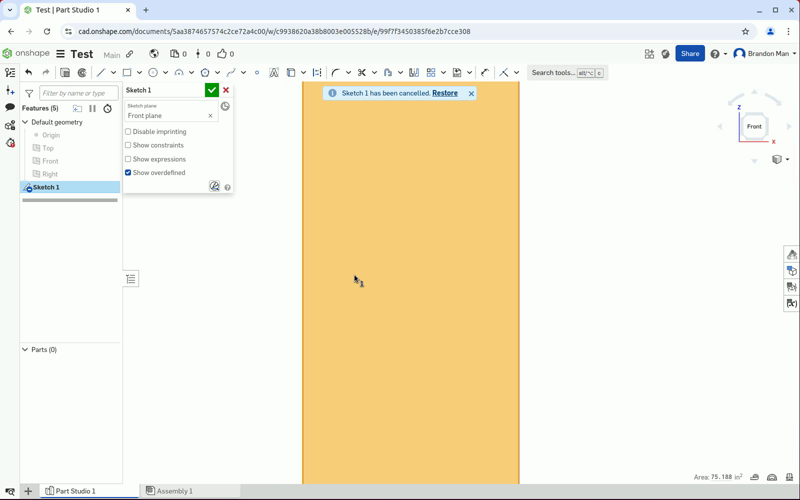
scroll(-6)
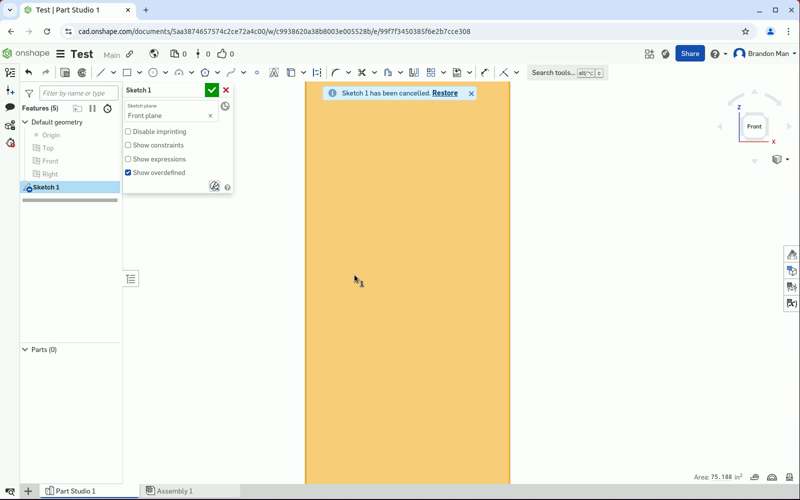
scroll(-6)
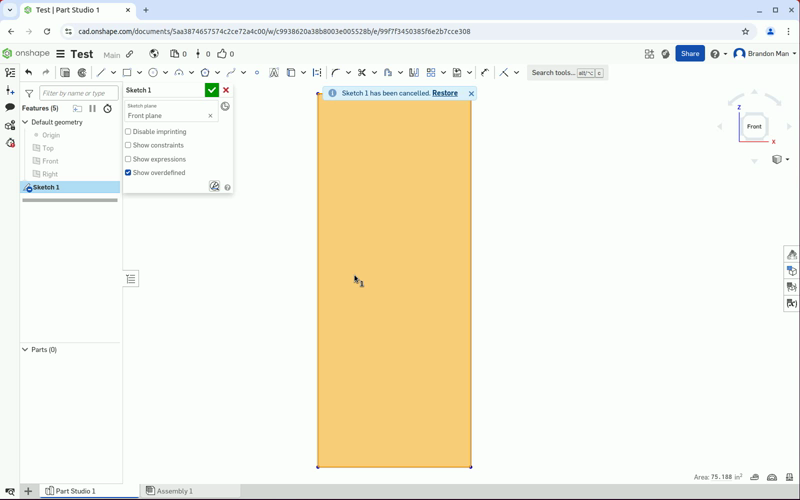
scroll(-6)
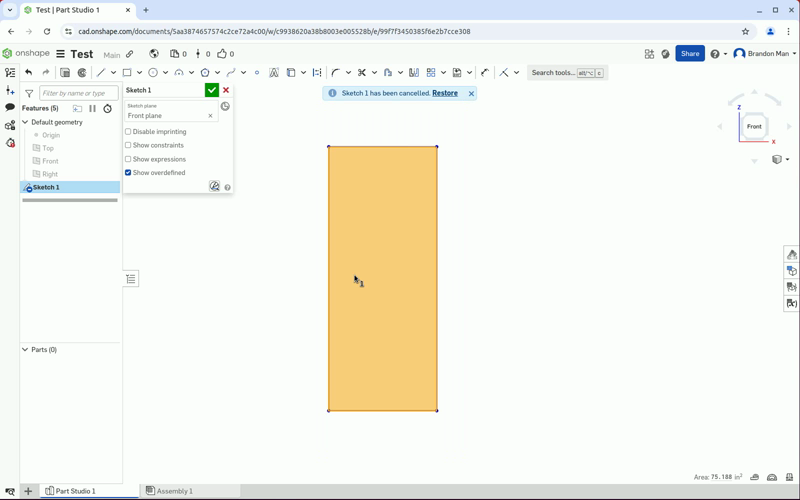
scroll(-6)
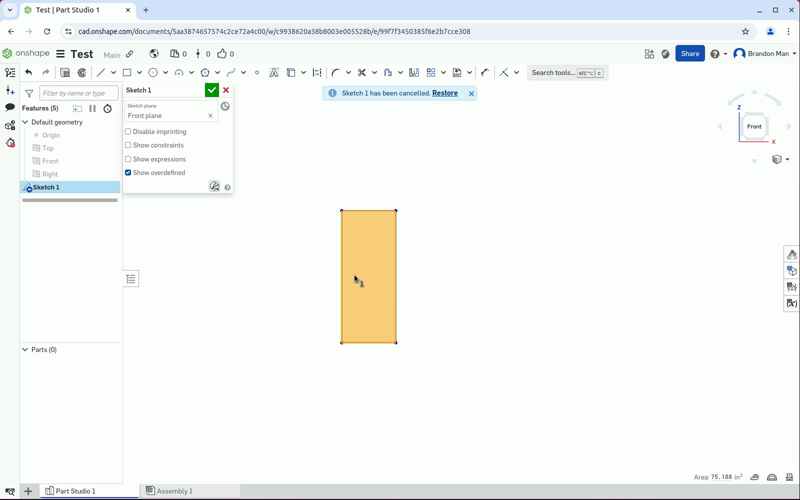
scroll(-6)
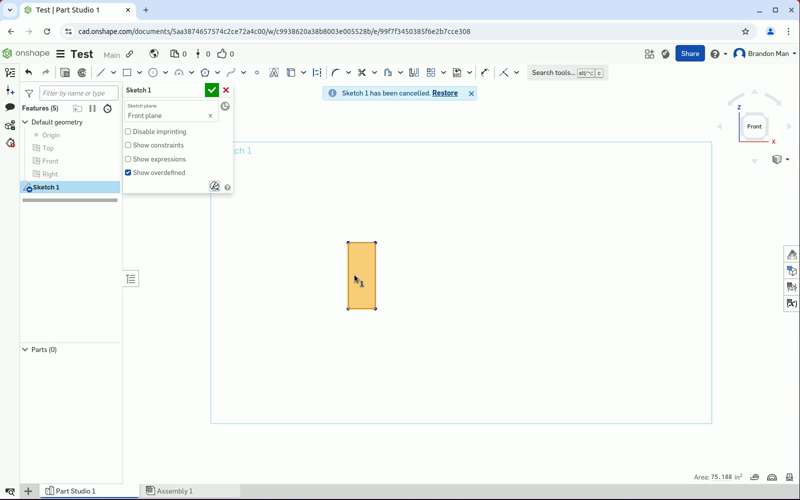
mouse_move(73, 352)
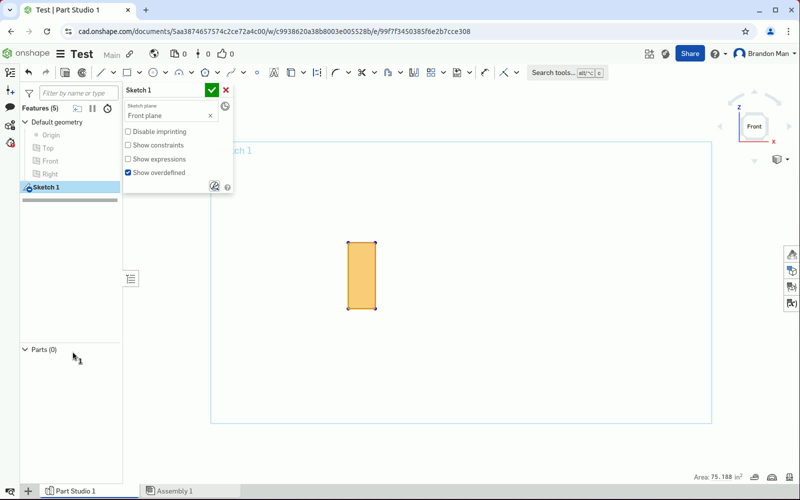
key(shift+y)
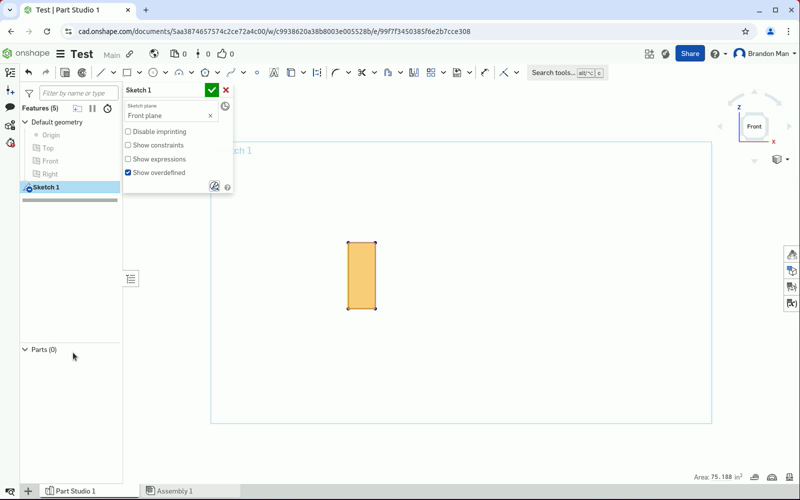
key(shift+e)
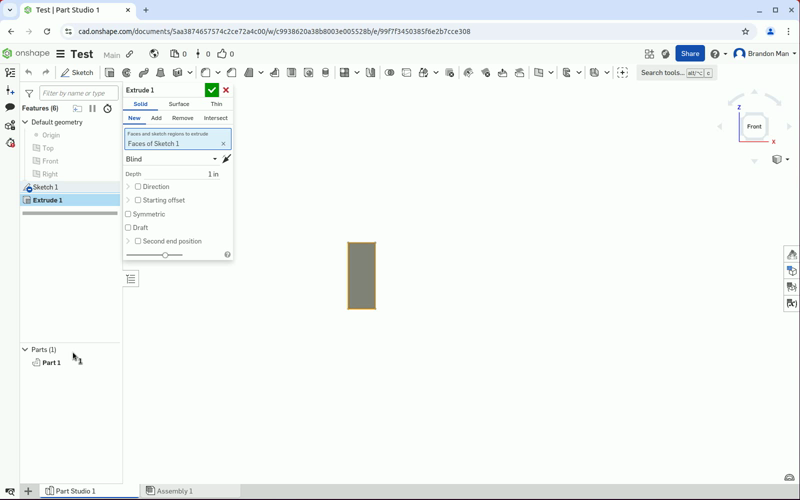
mouse_move(143, 106)
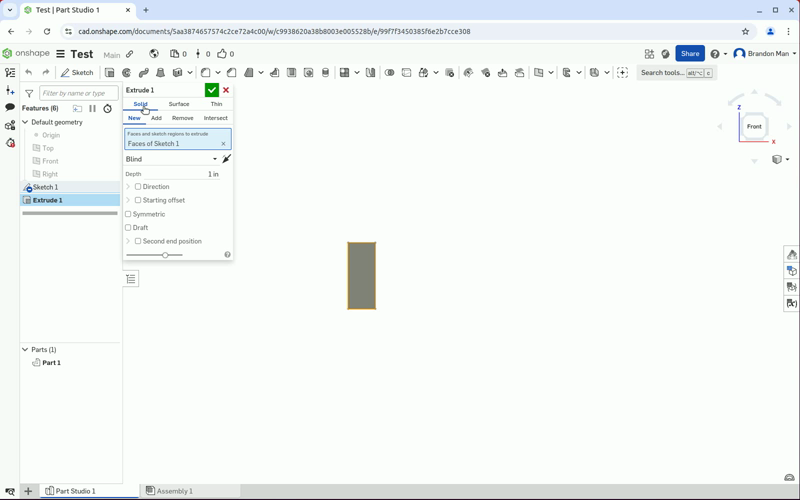
click(143, 106)
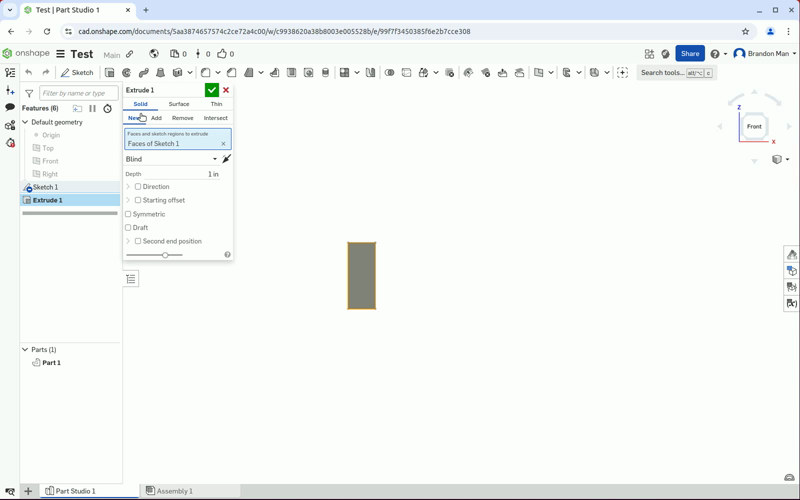
mouse_move(137, 120)
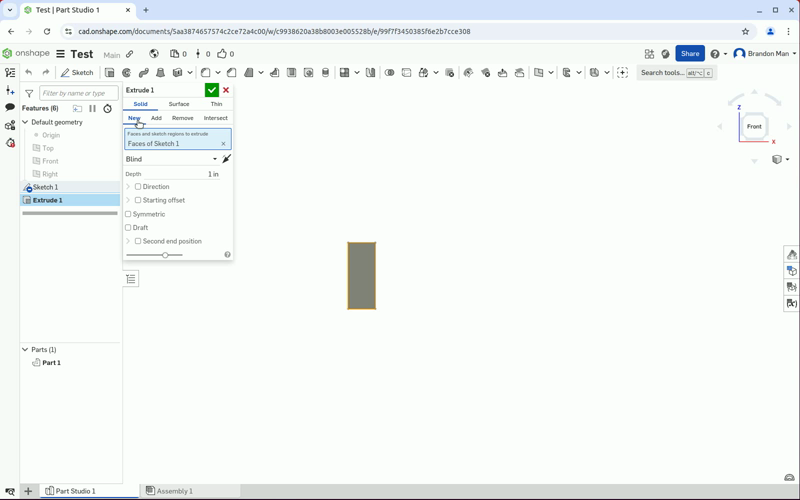
click(137, 120)
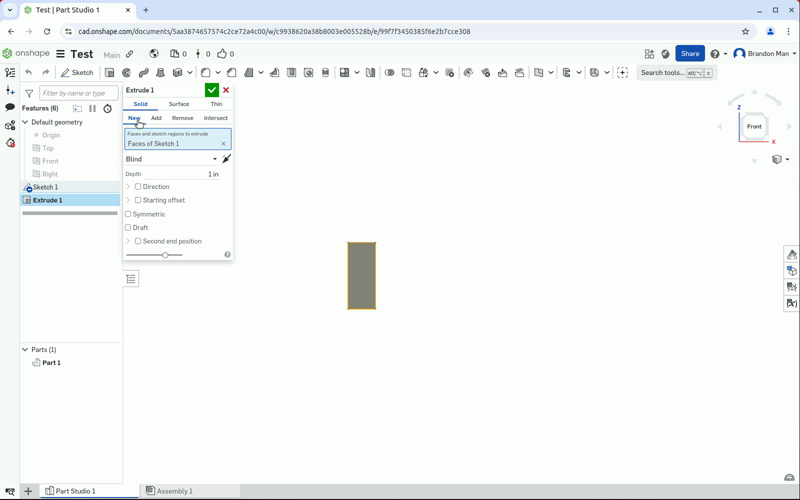
key(tab, 4)
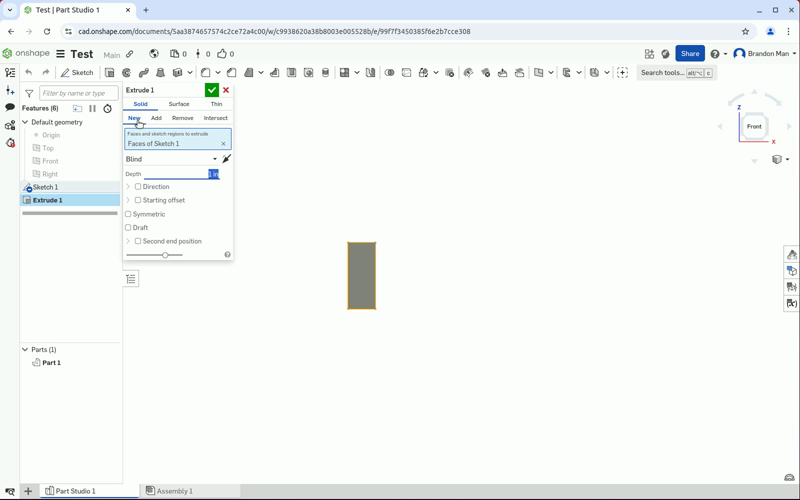
text(8.906)
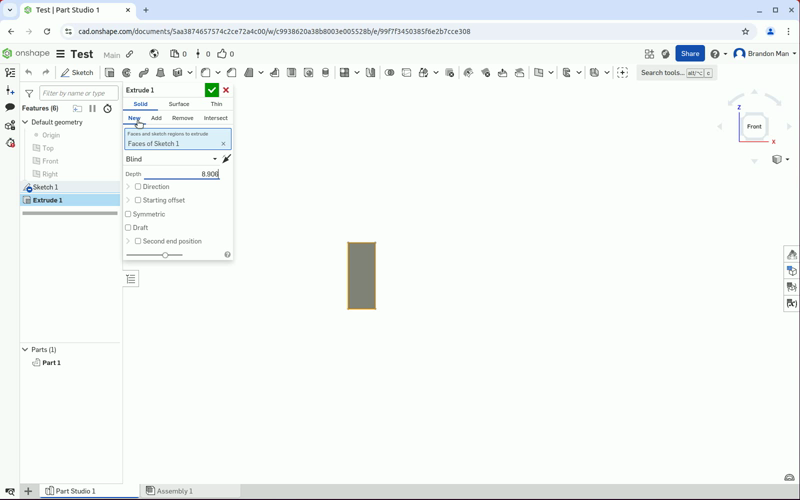
key(enter)
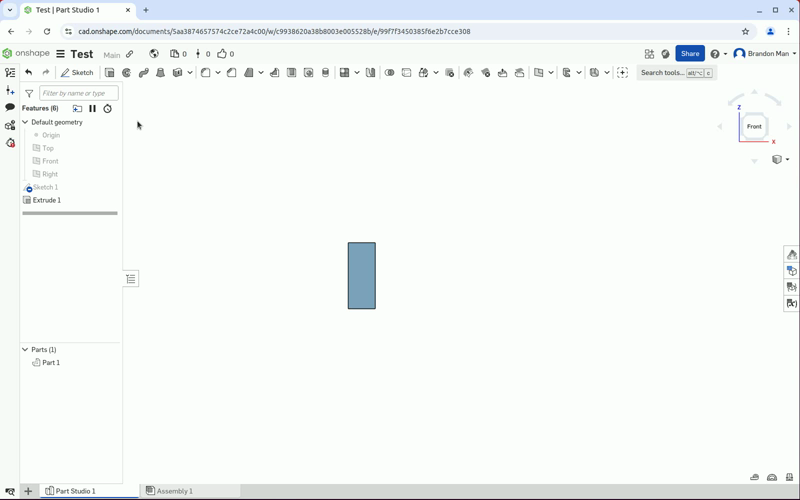
key(shift+h)
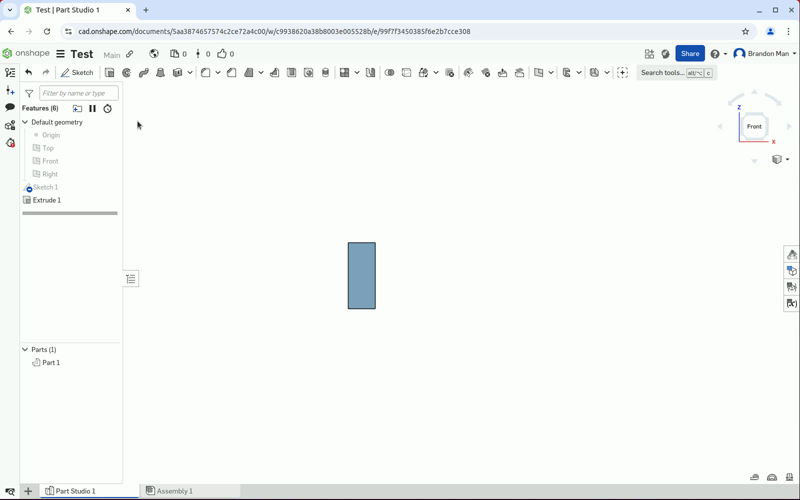
key(shift+h)
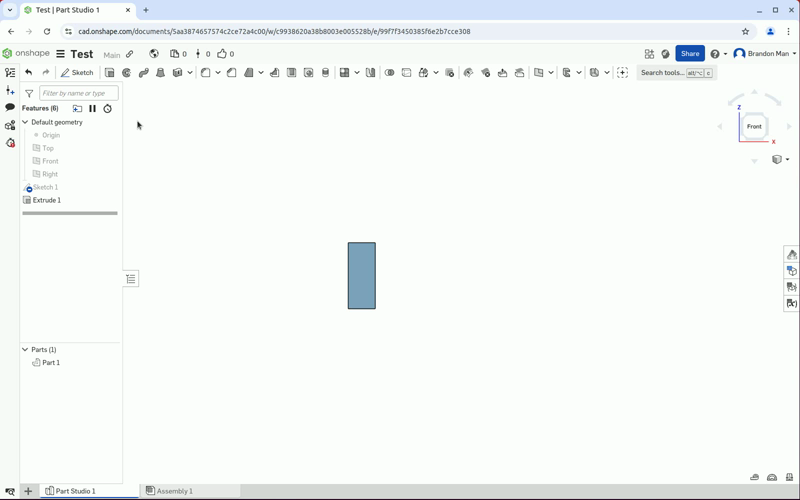
mouse_move(73, 189)
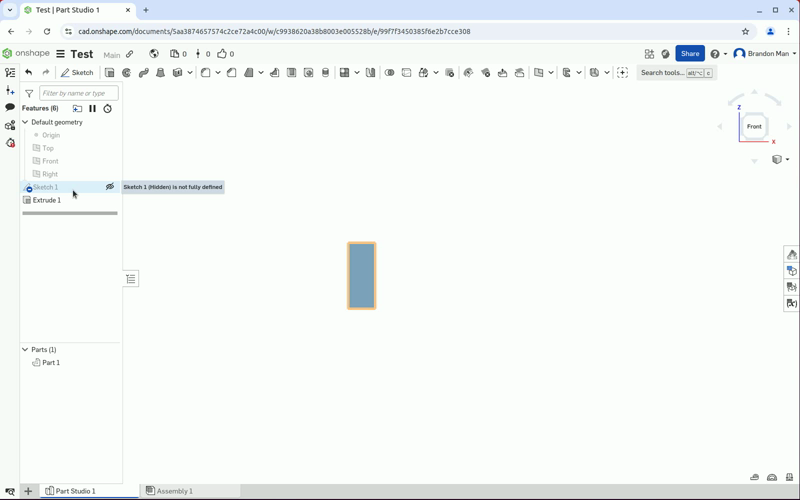
click(73, 189)
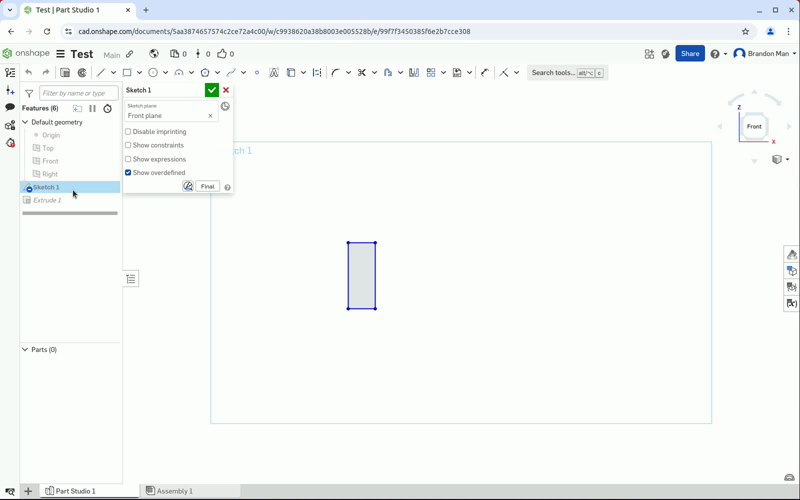
mouse_move(229, 92)
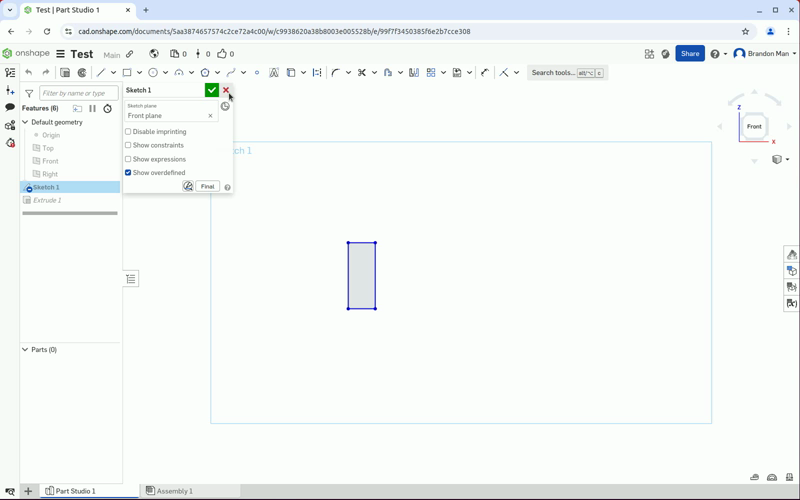
click(229, 92)
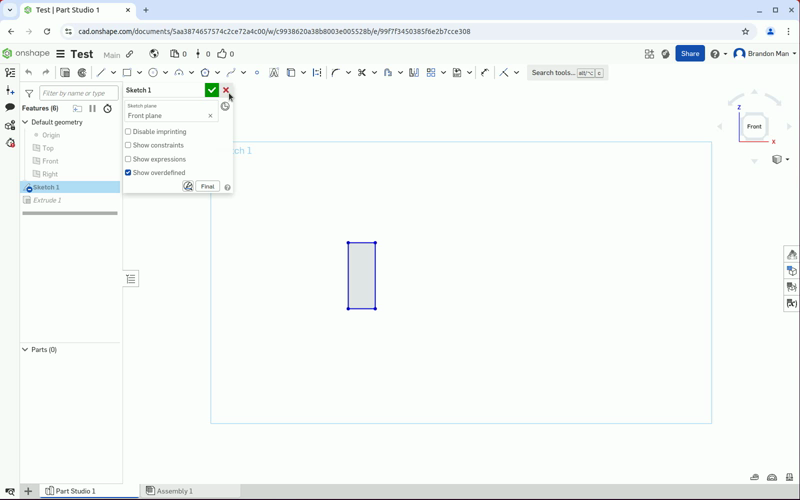
key(shift+s)
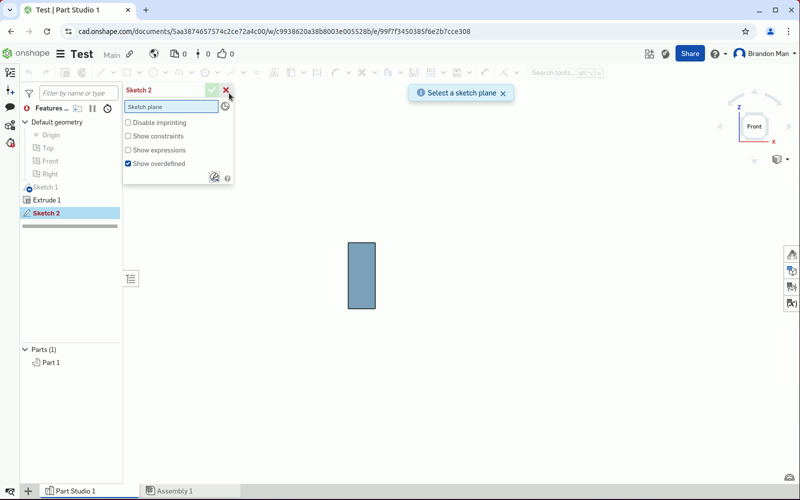
mouse_move(73, 163)
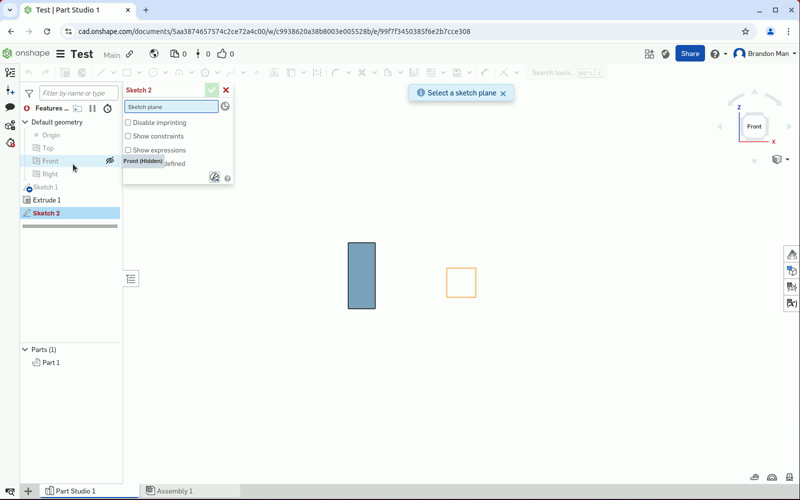
click(73, 163)
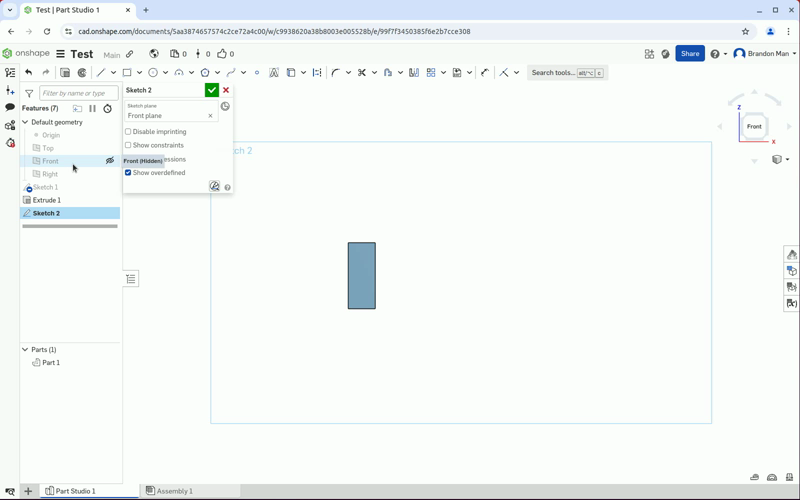
mouse_move(73, 352)
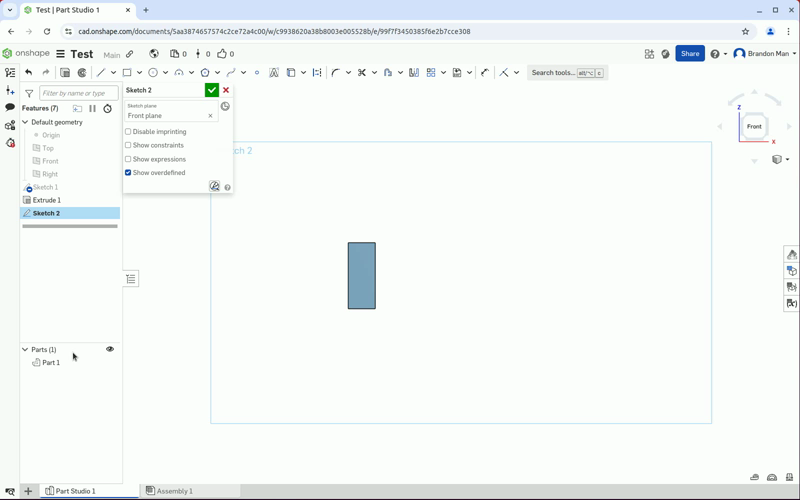
key(y)
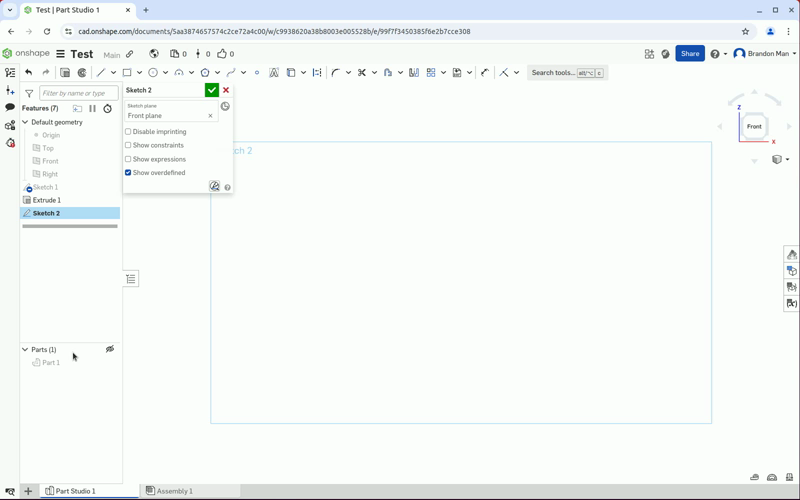
key(l)
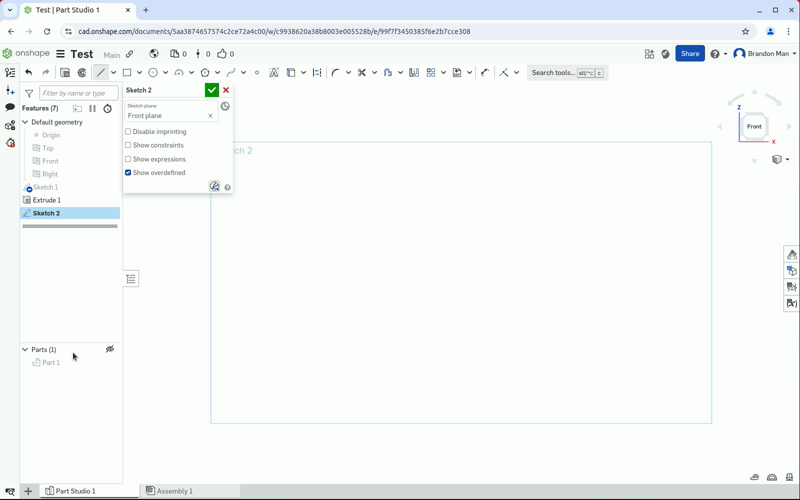
key_down(shift)
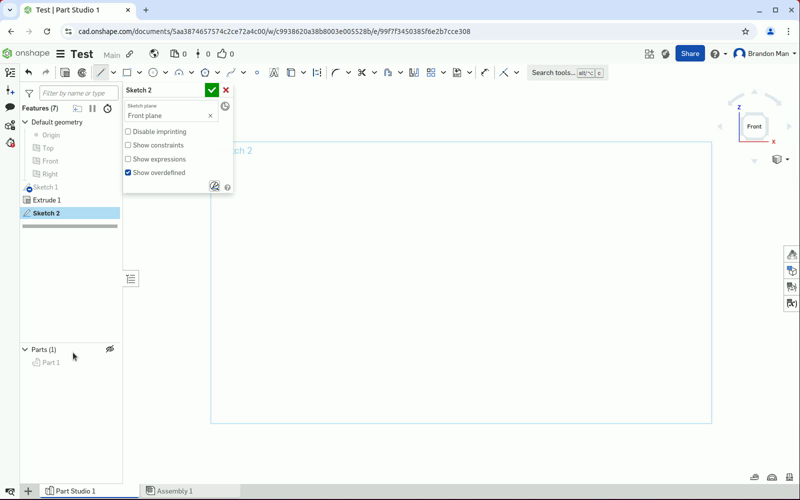
mouse_move(375, 308)
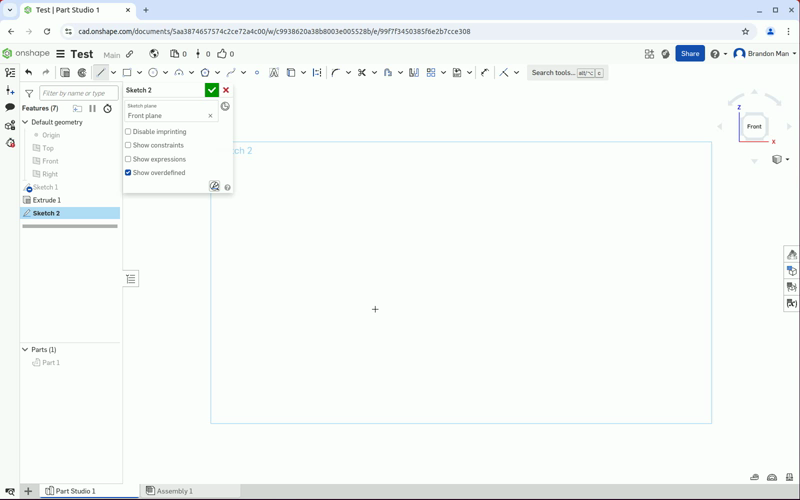
click(375, 308)
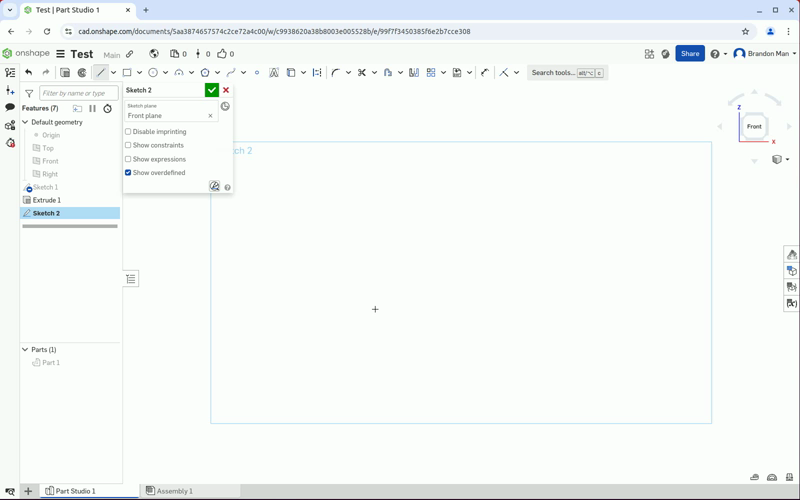
key_up(shift)
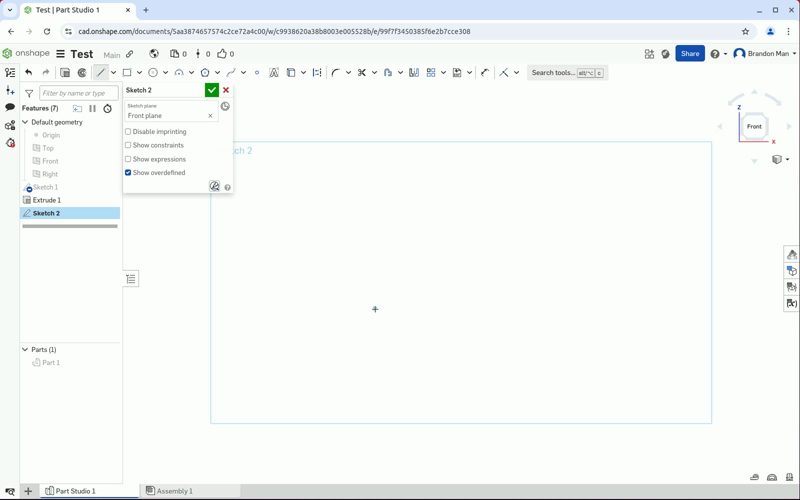
key_down(shift)
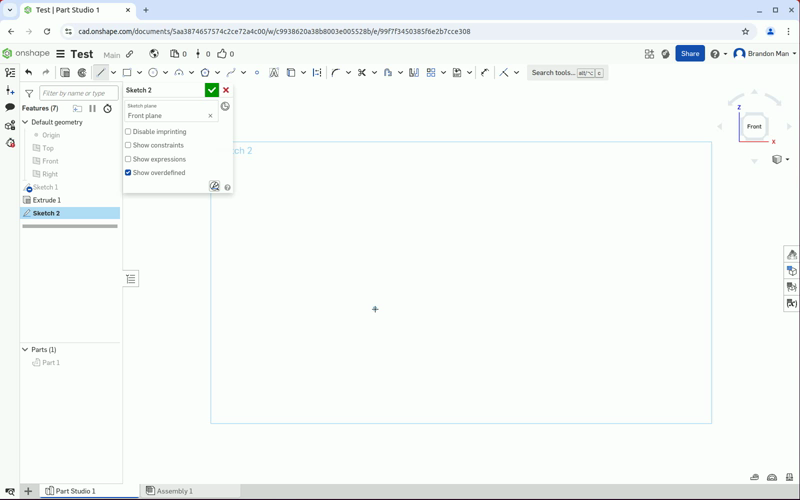
mouse_move(465, 308)
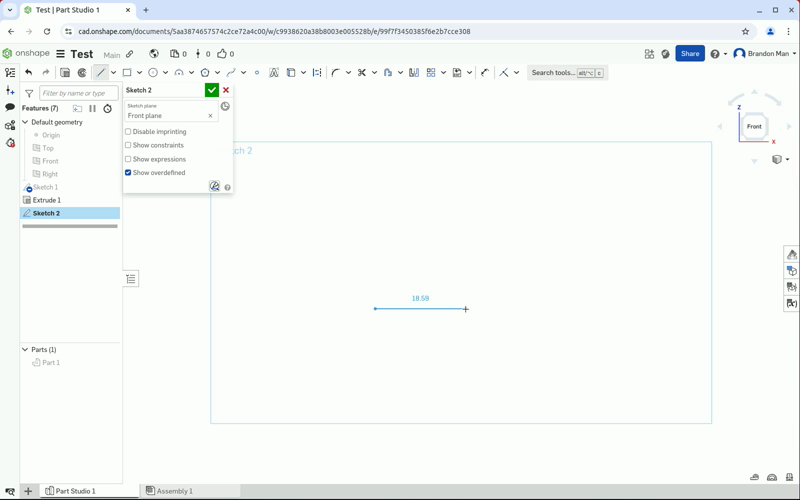
click(465, 308)
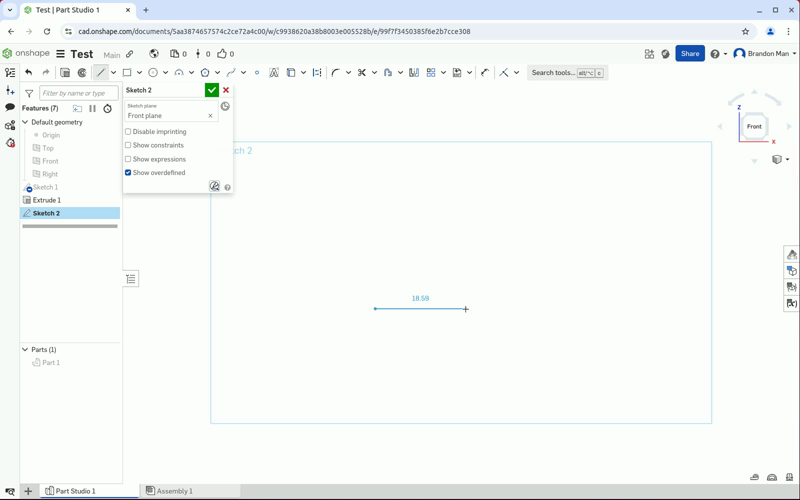
key_up(shift)
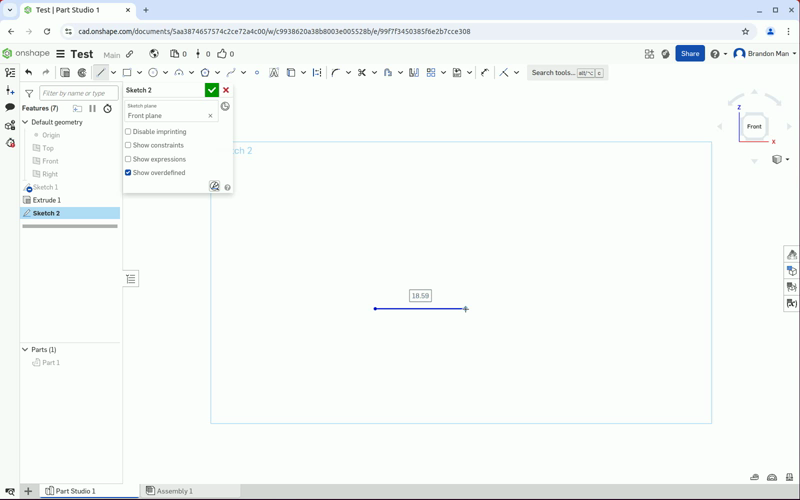
key_down(shift)
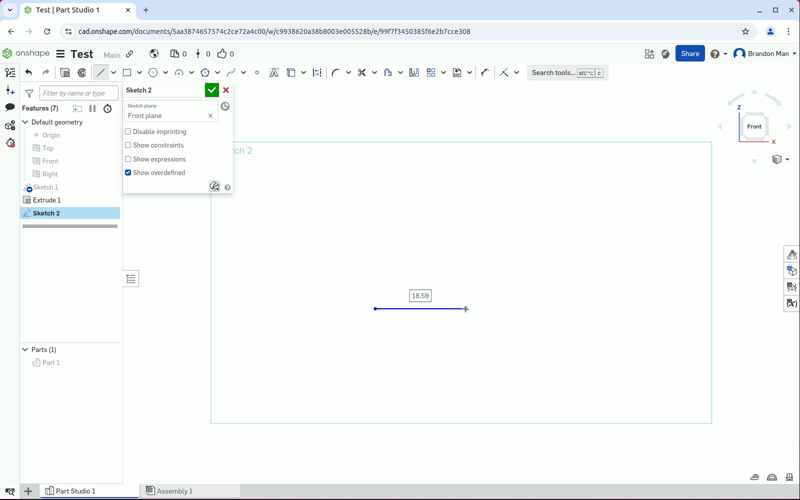
mouse_move(465, 243)
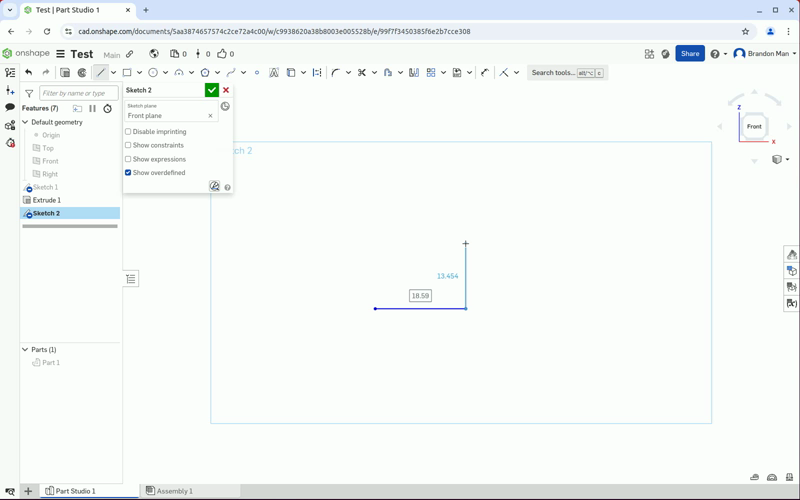
click(465, 243)
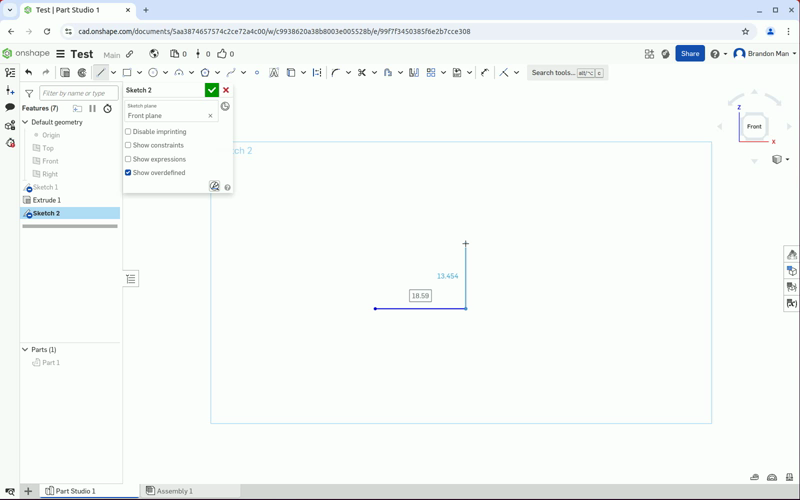
key_up(shift)
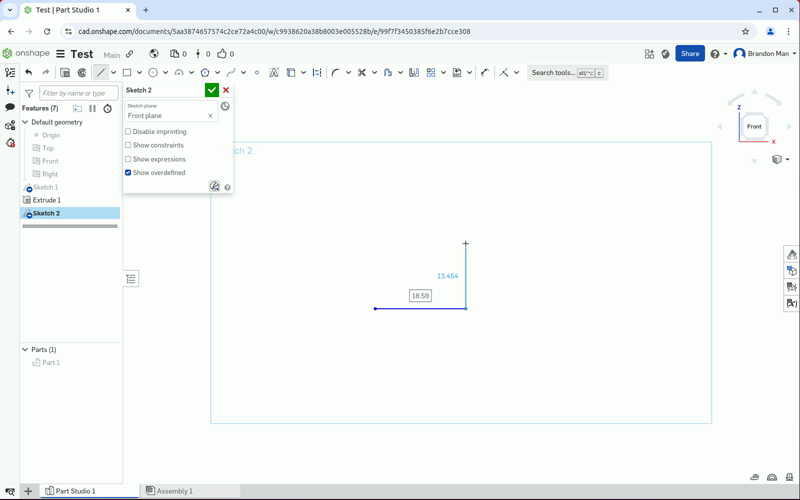
key_down(shift)
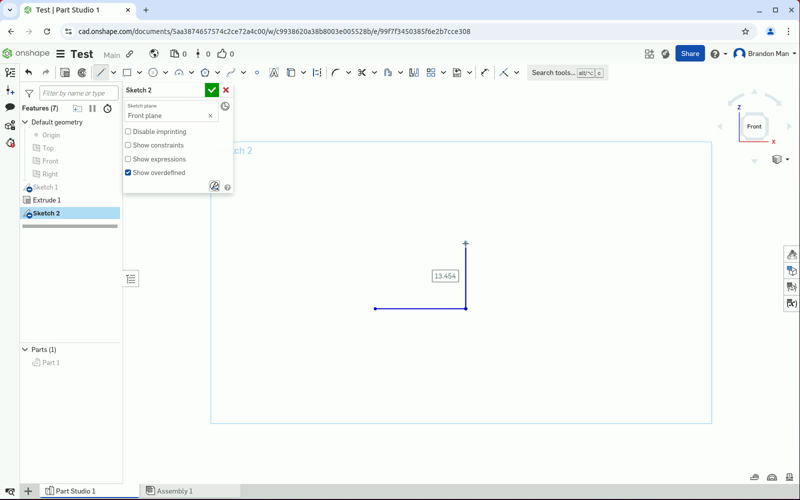
mouse_move(375, 243)
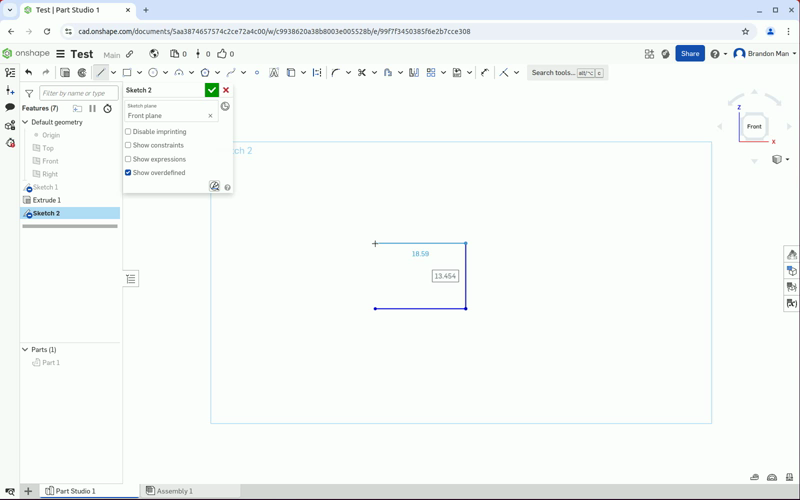
click(375, 243)
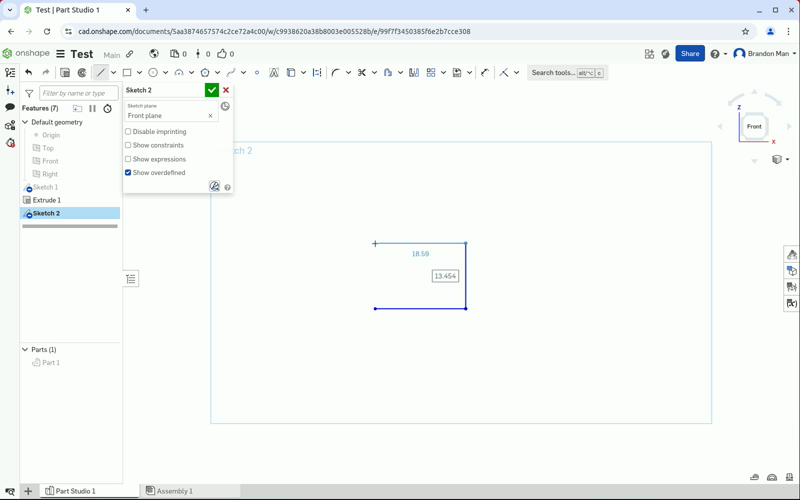
key_up(shift)
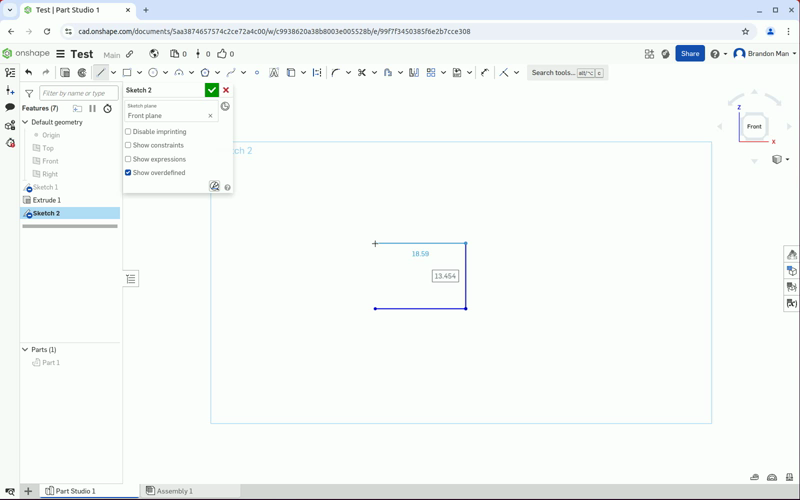
key_down(shift)
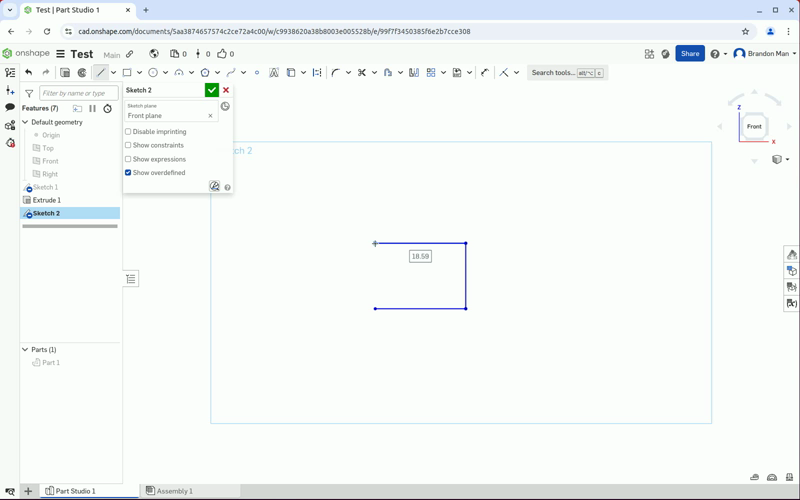
mouse_move(405, 243)
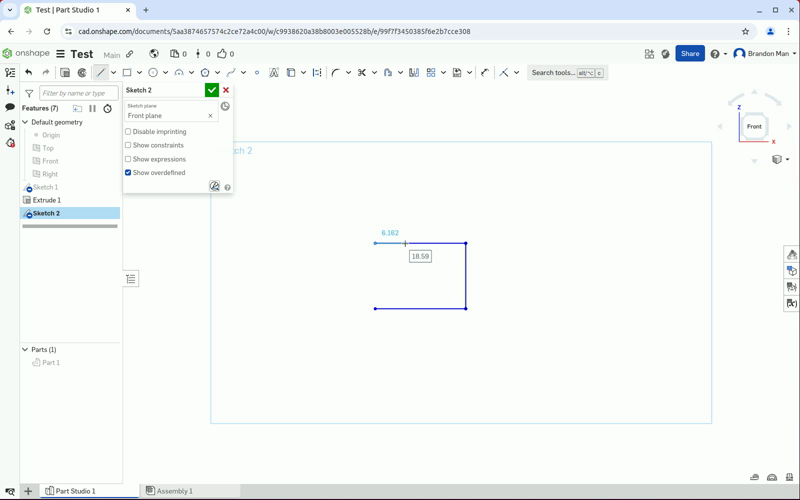
mouse_move(375, 243)
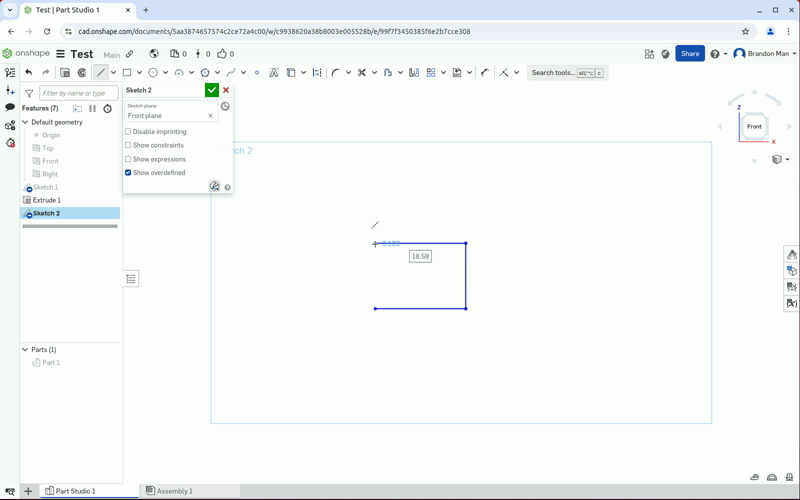
scroll(6)
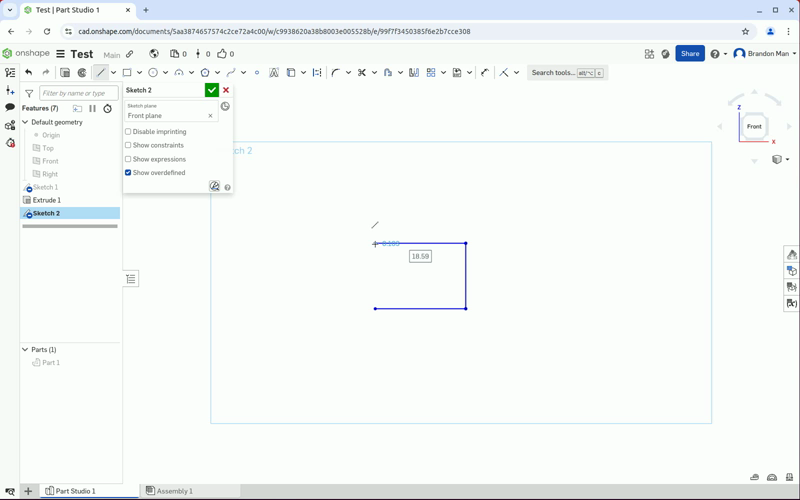
scroll(6)
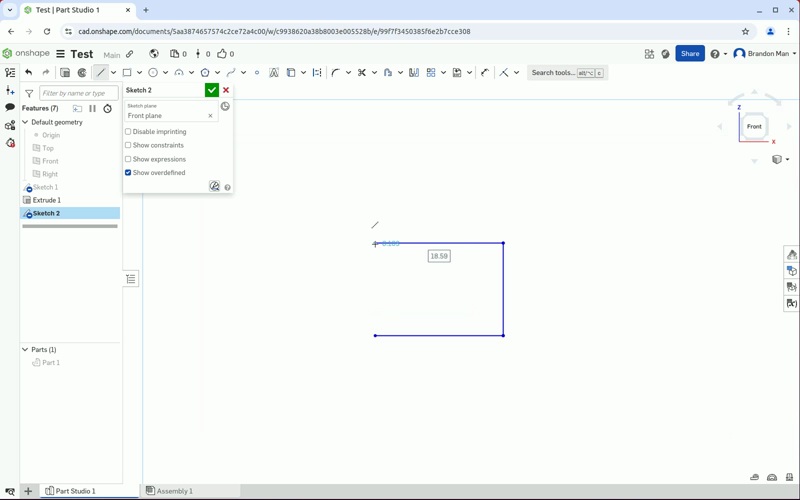
scroll(6)
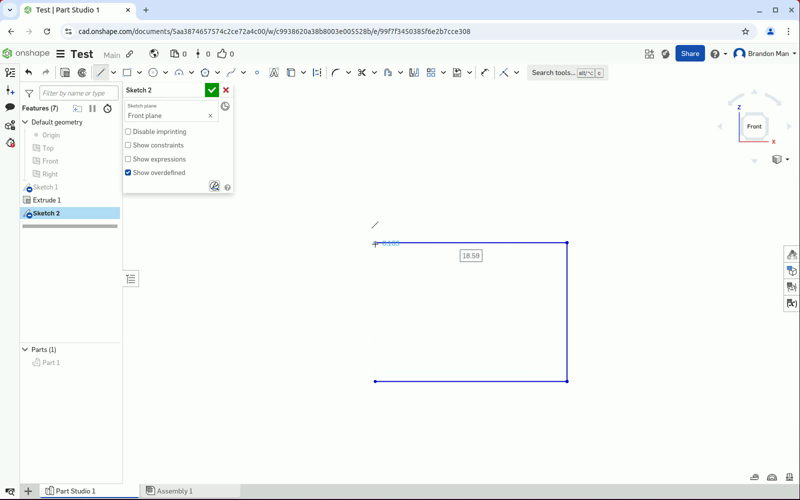
scroll(6)
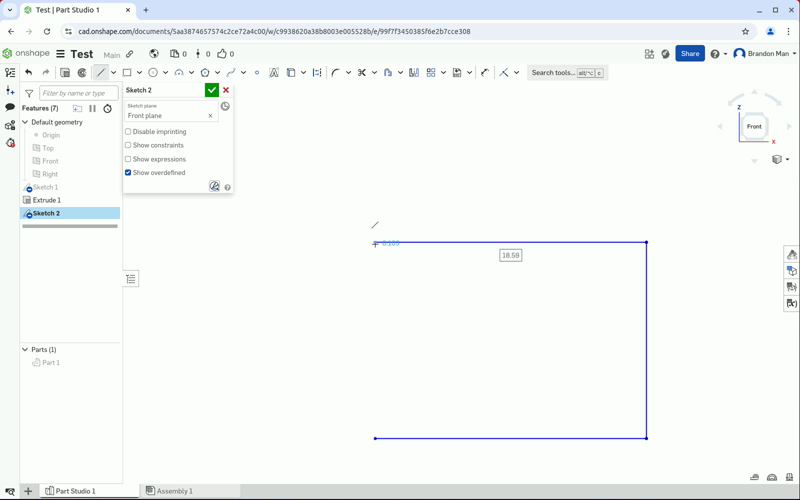
scroll(6)
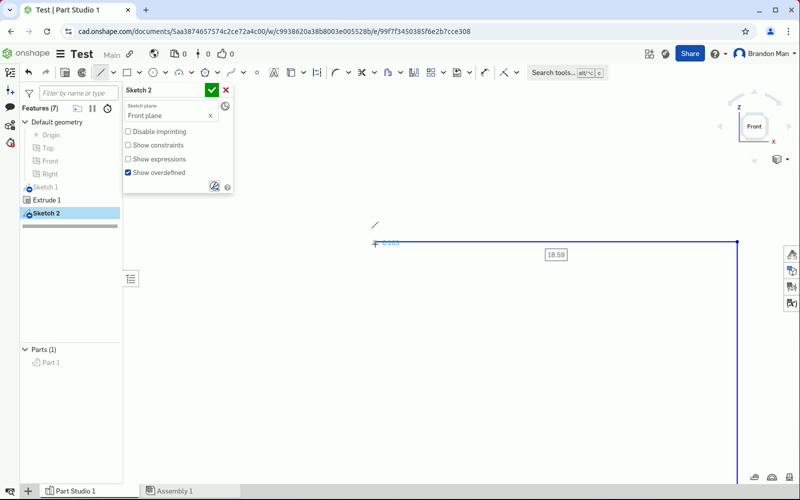
scroll(6)
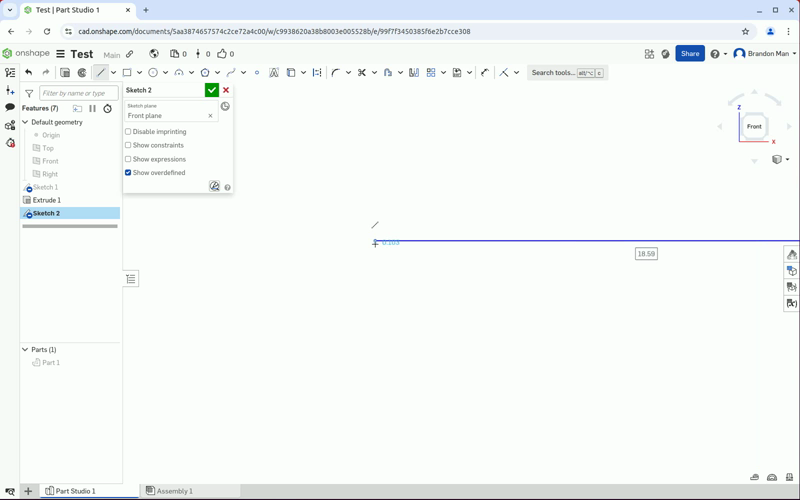
scroll(6)
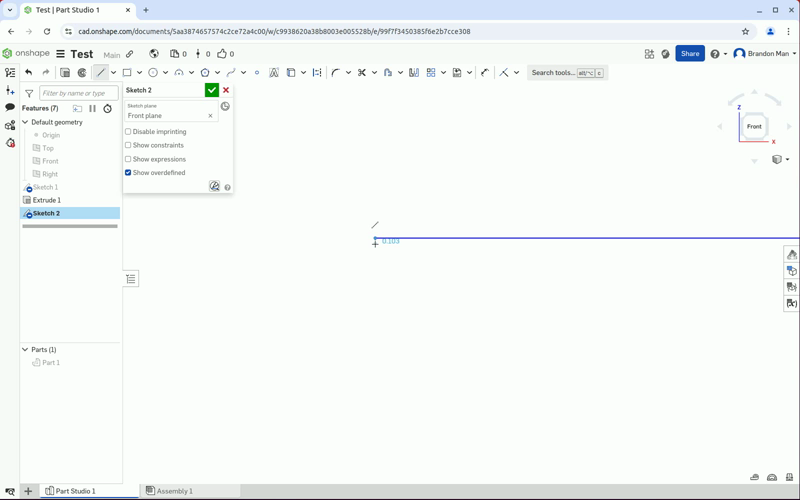
click(375, 243)
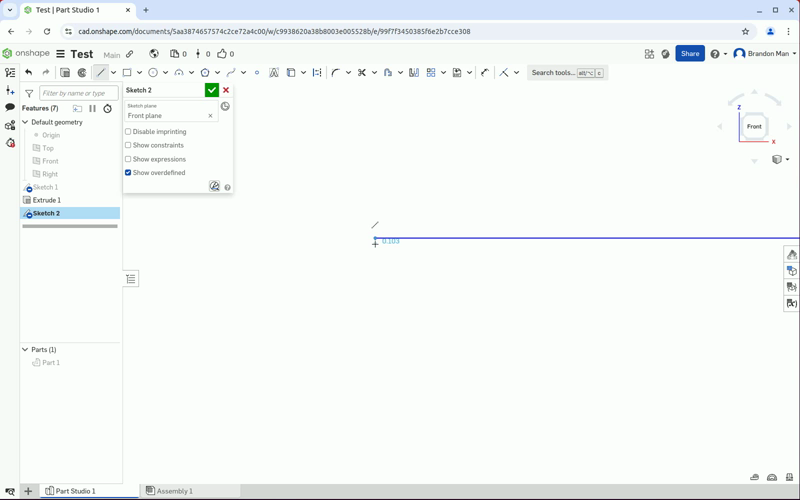
scroll(-6)
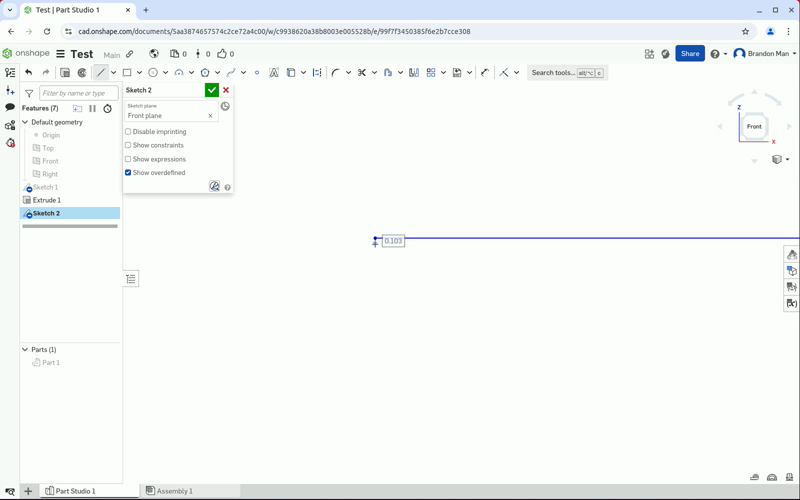
scroll(-6)
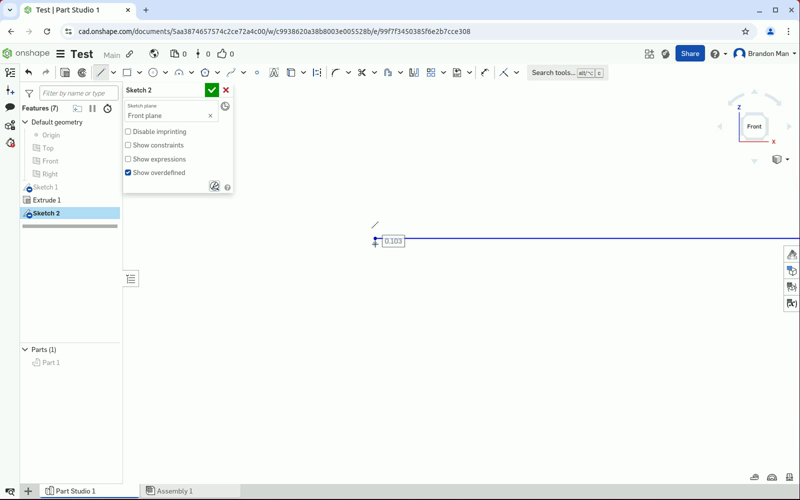
scroll(-6)
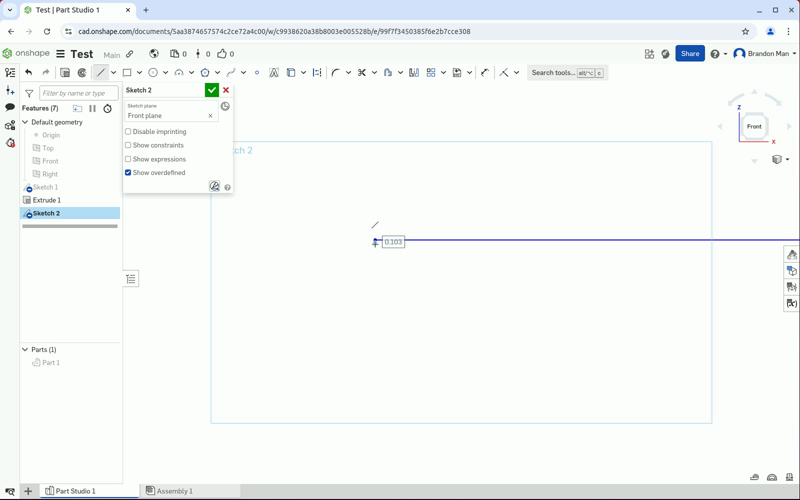
scroll(-6)
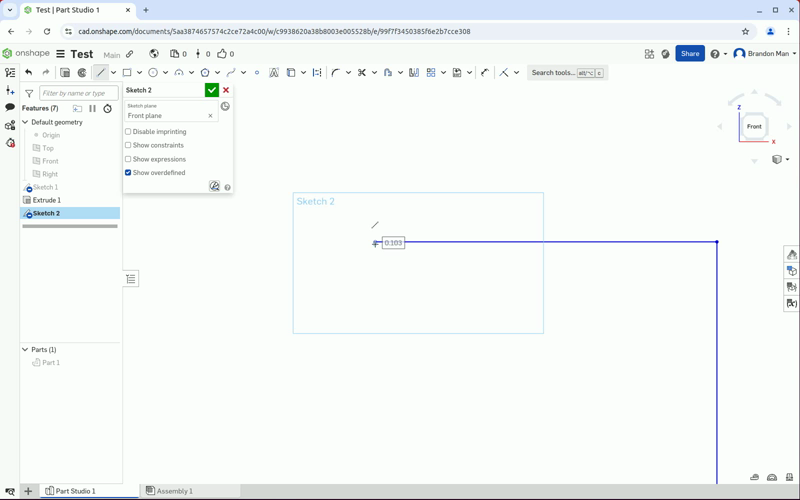
scroll(-6)
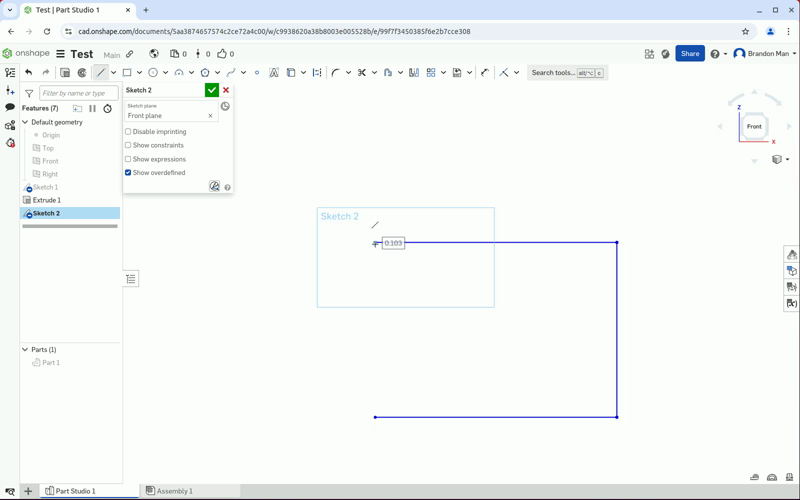
scroll(-6)
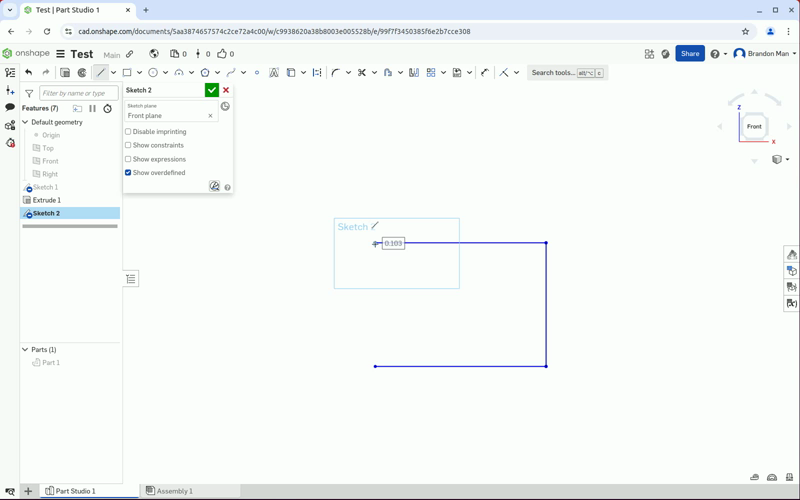
scroll(-6)
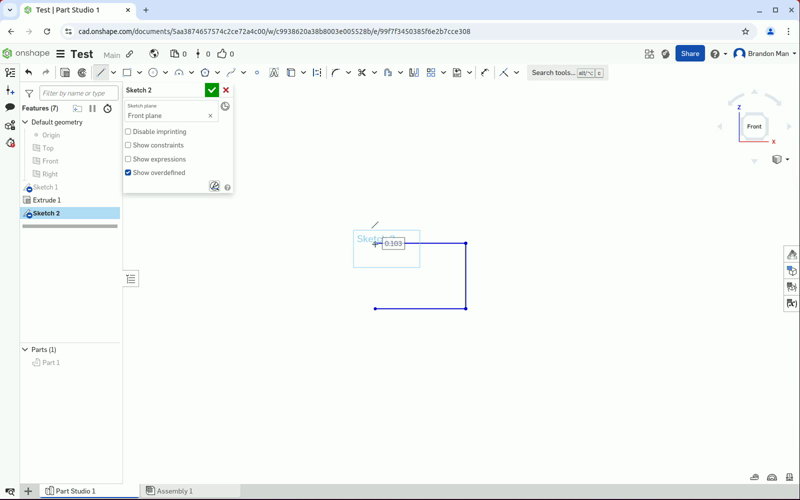
key_up(shift)
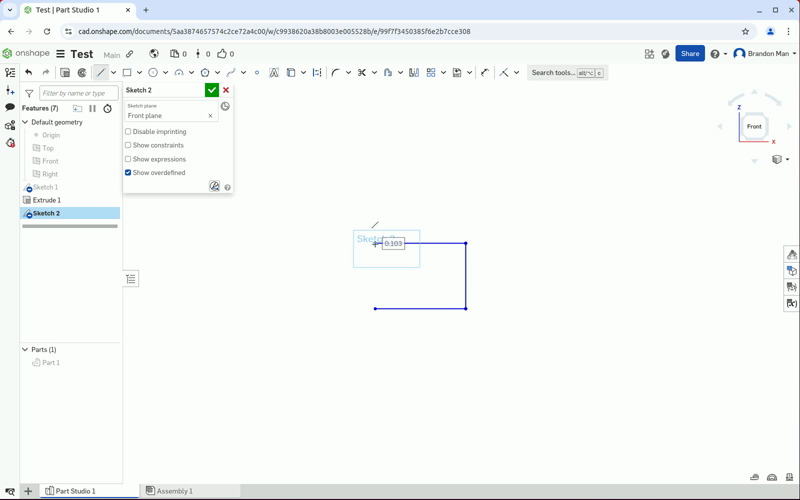
key_down(shift)
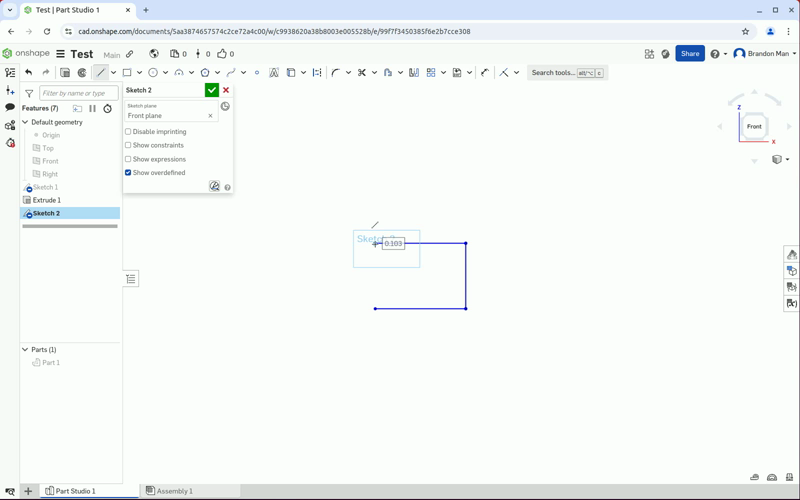
mouse_move(375, 308)
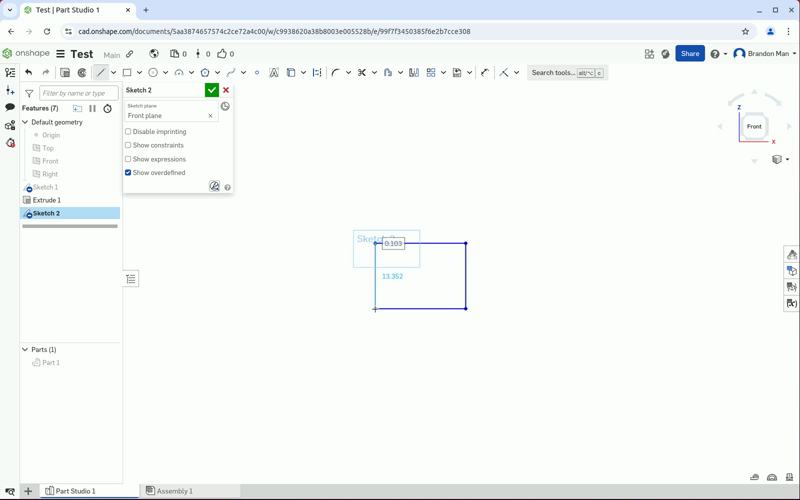
key_up(shift)
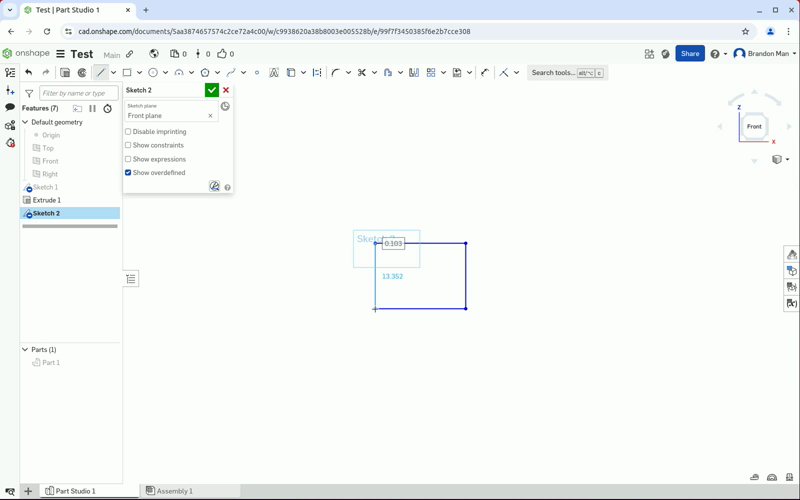
click(375, 308)
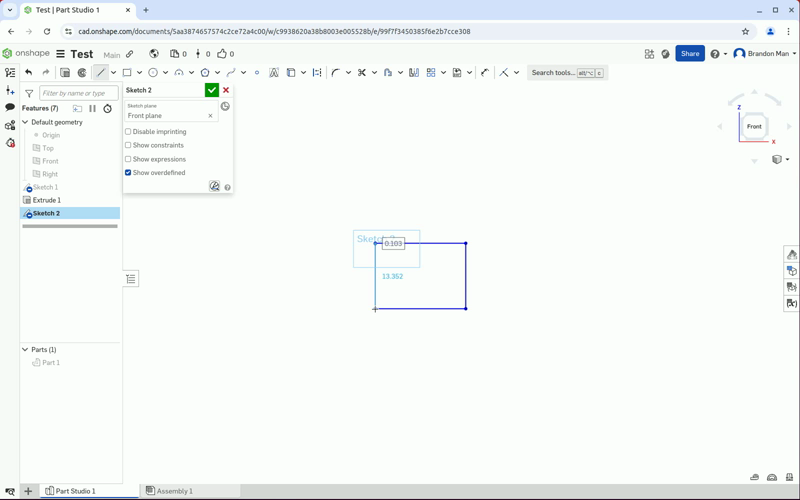
key(esc)
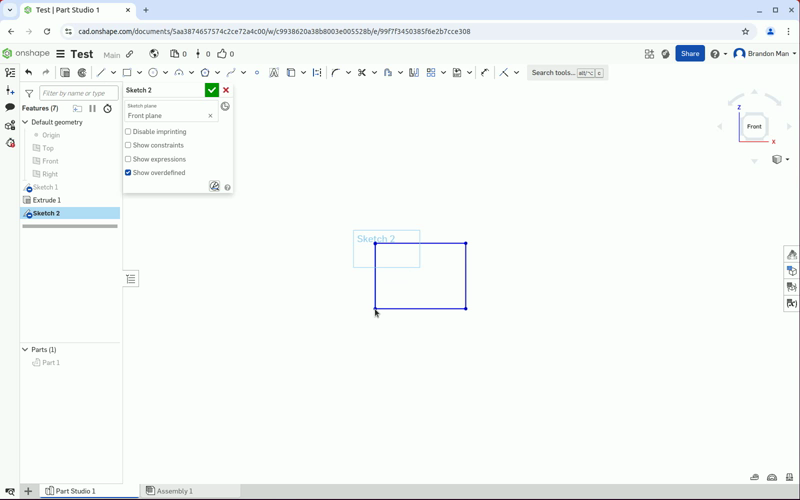
mouse_move(396, 261)
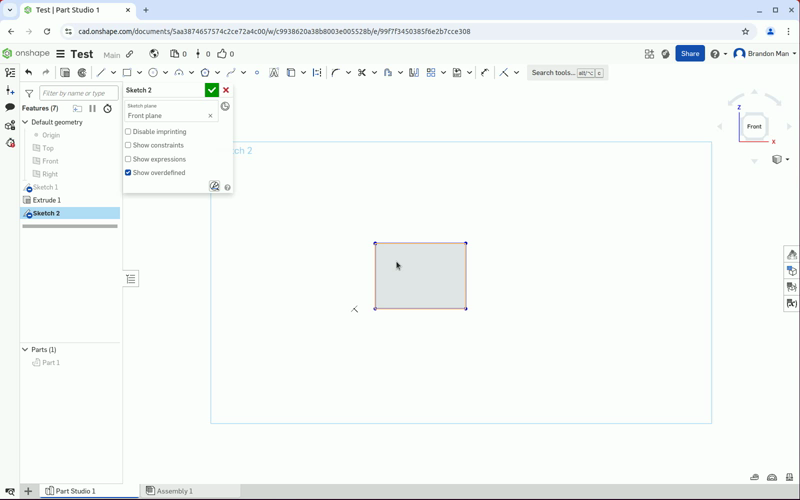
click(396, 261)
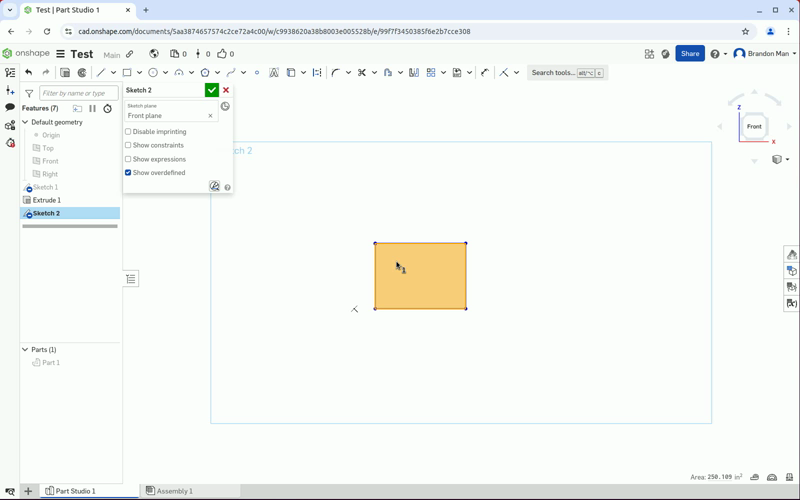
mouse_move(73, 352)
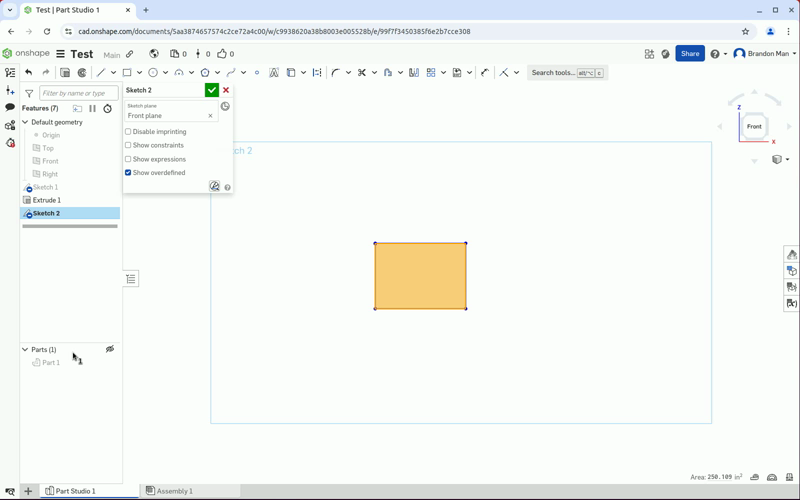
key(shift+y)
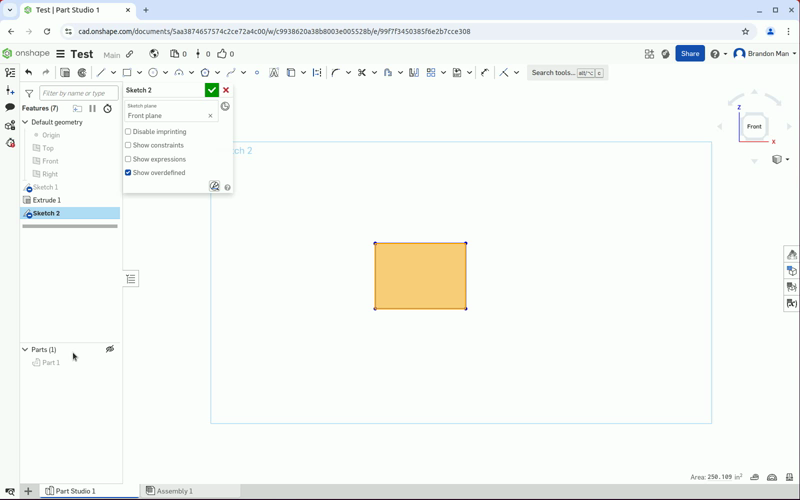
key(shift+e)
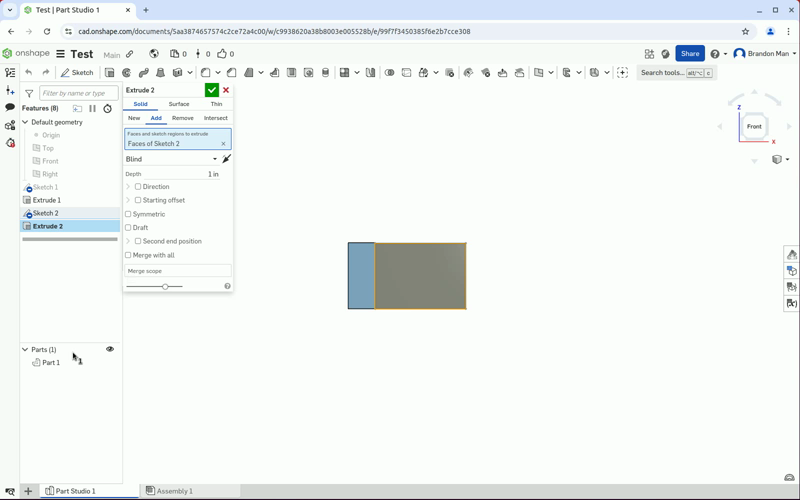
mouse_move(143, 106)
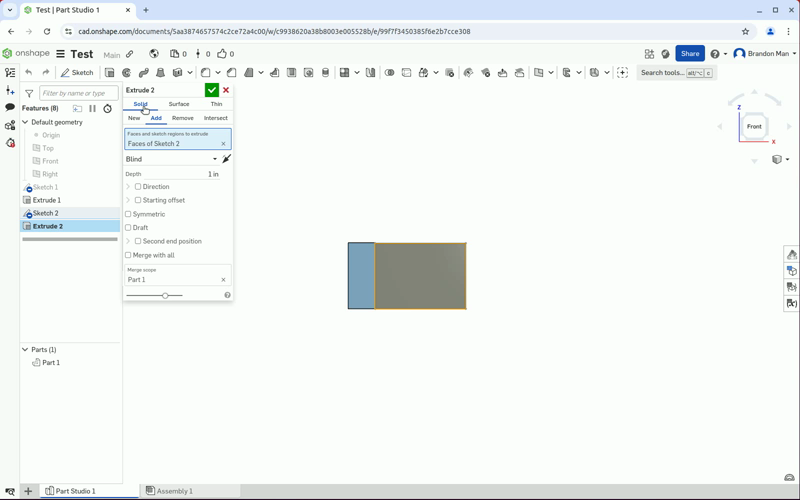
click(143, 106)
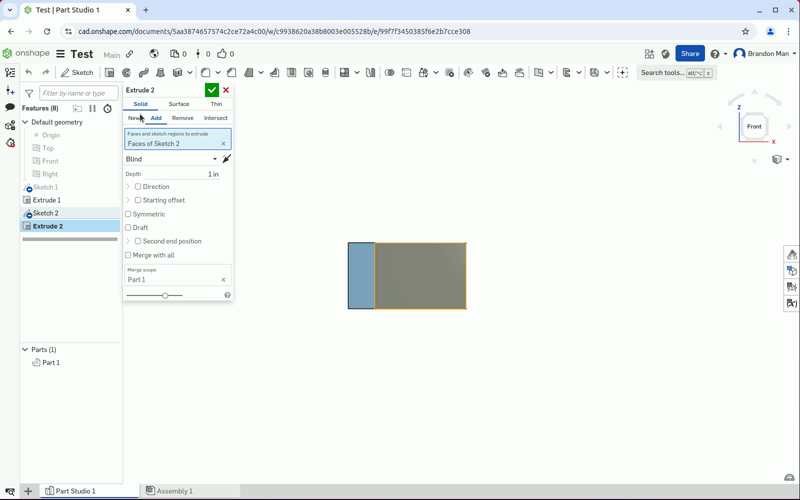
mouse_move(137, 120)
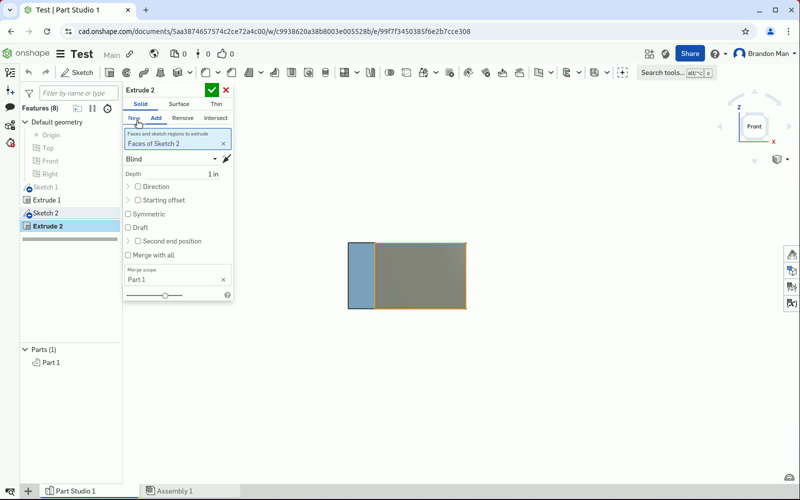
click(137, 120)
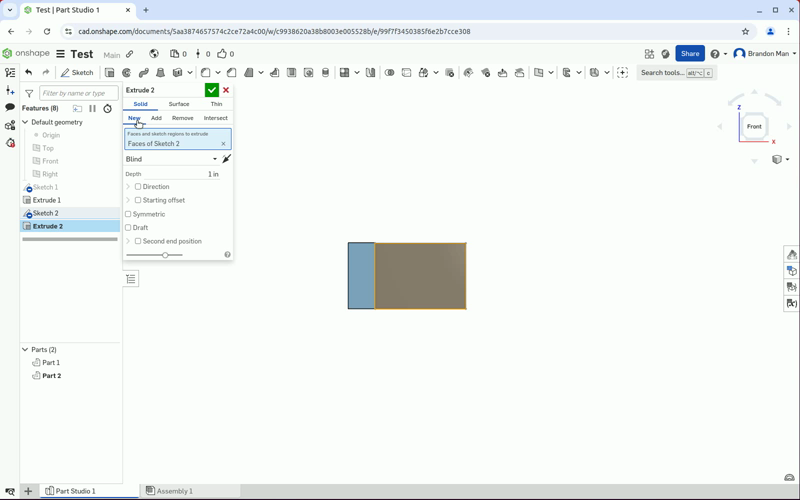
key(tab, 4)
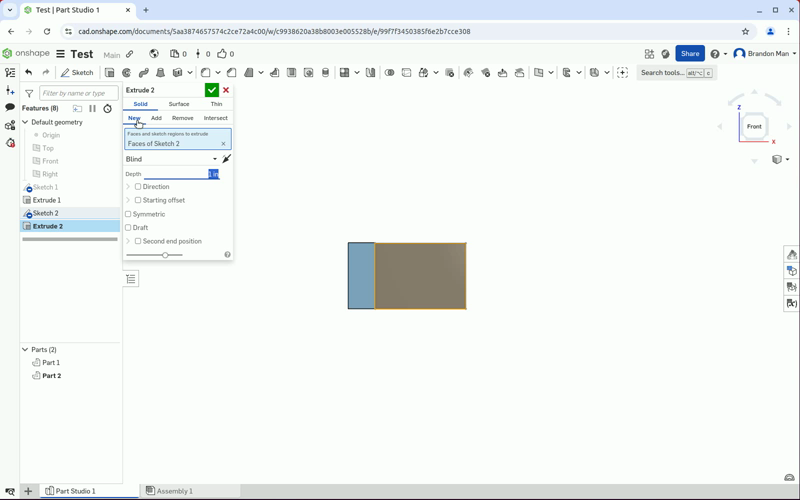
text(4.092)
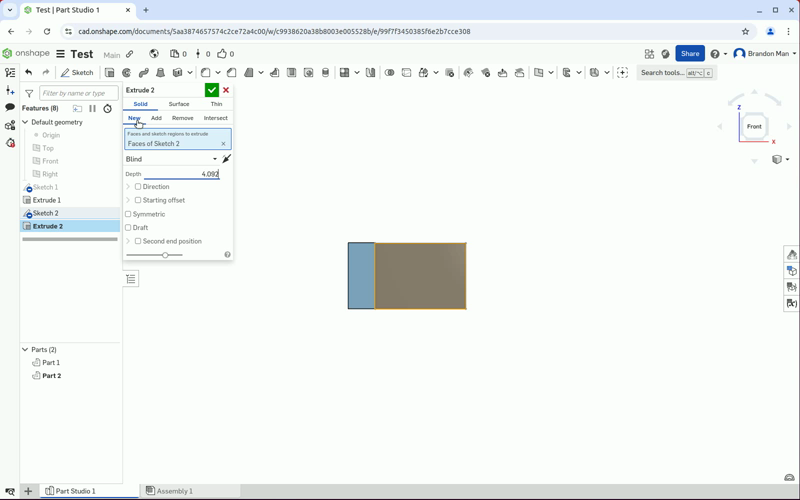
key(enter)
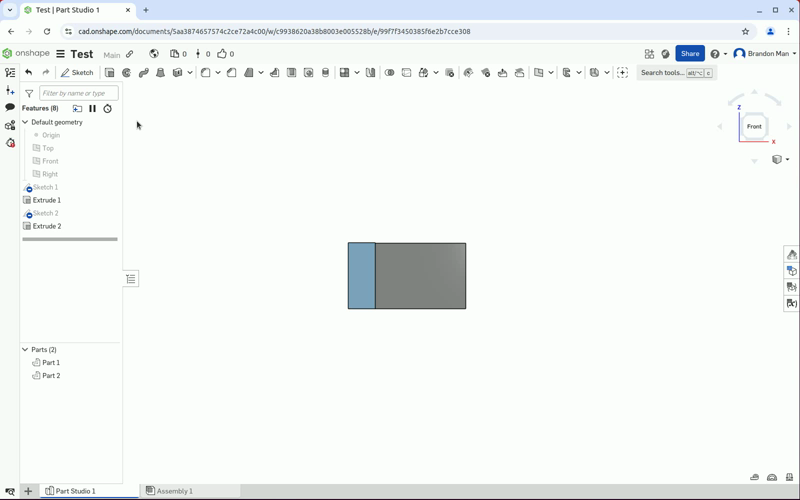
key(shift+h)
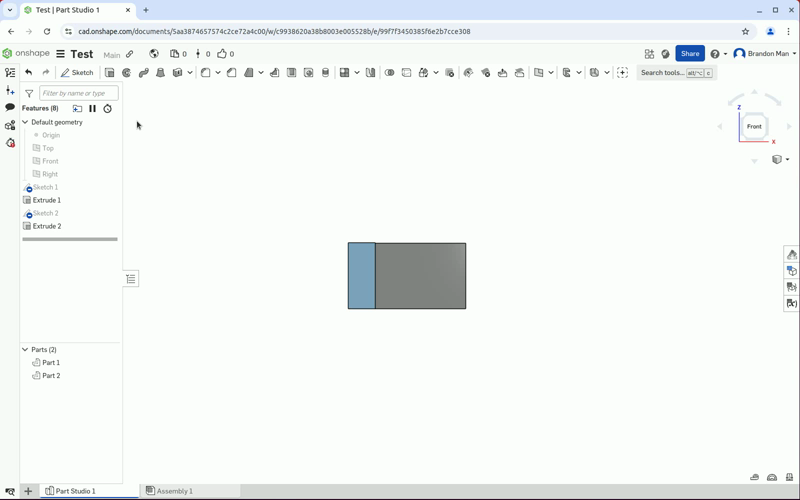
key(shift+h)
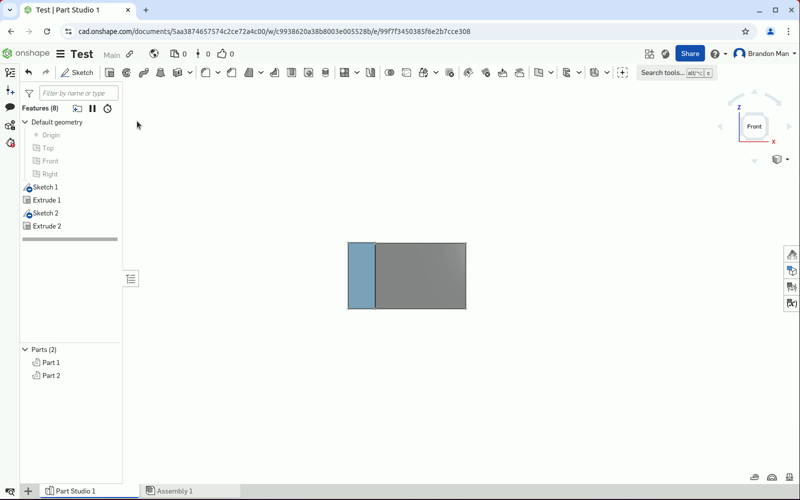
key(shift+7)
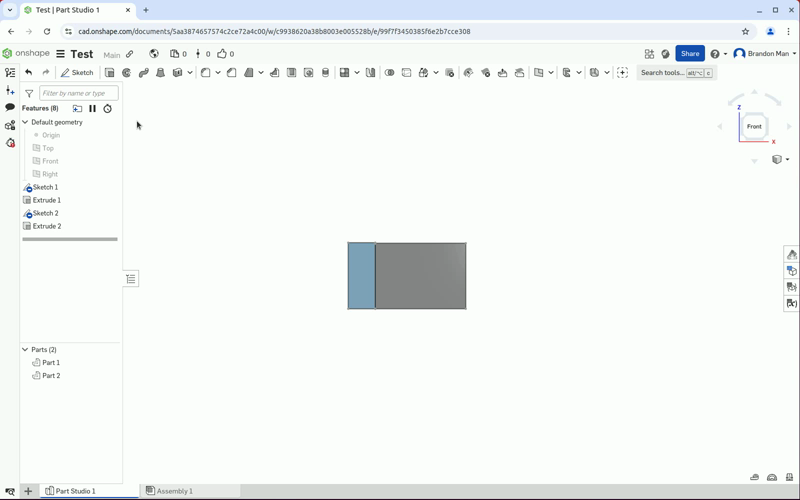
key(left, 2)
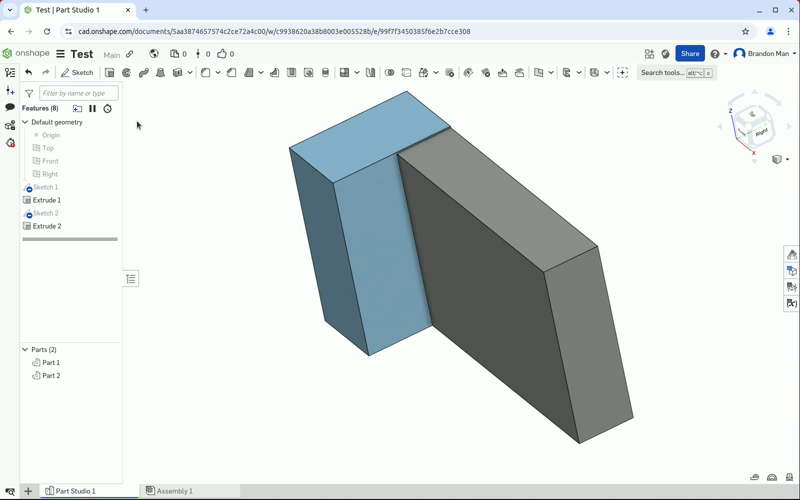
key(down, 2)
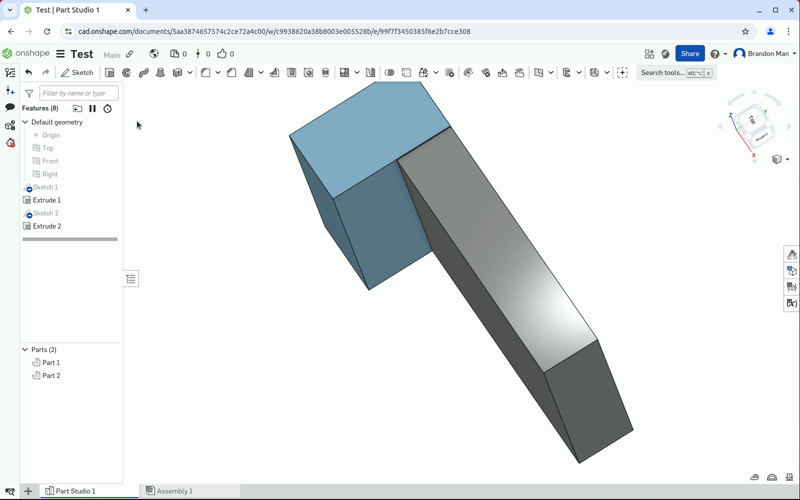
key(up, 2)
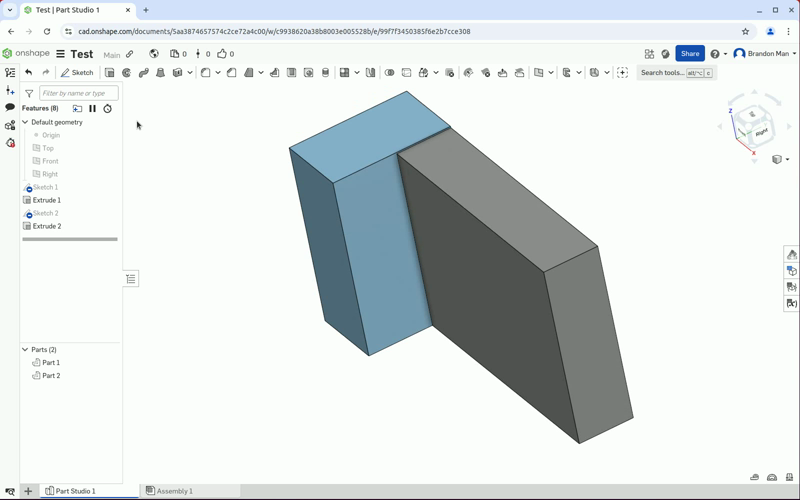
key(right, 2)
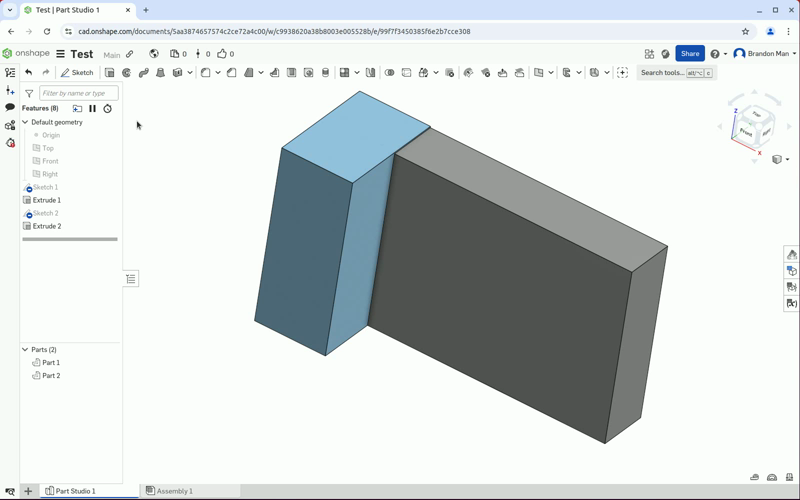
mouse_move(73, 189)
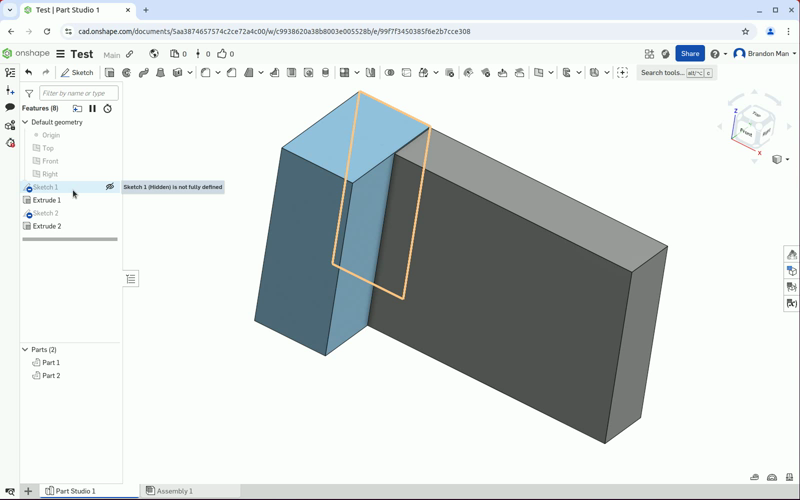
click(73, 189)